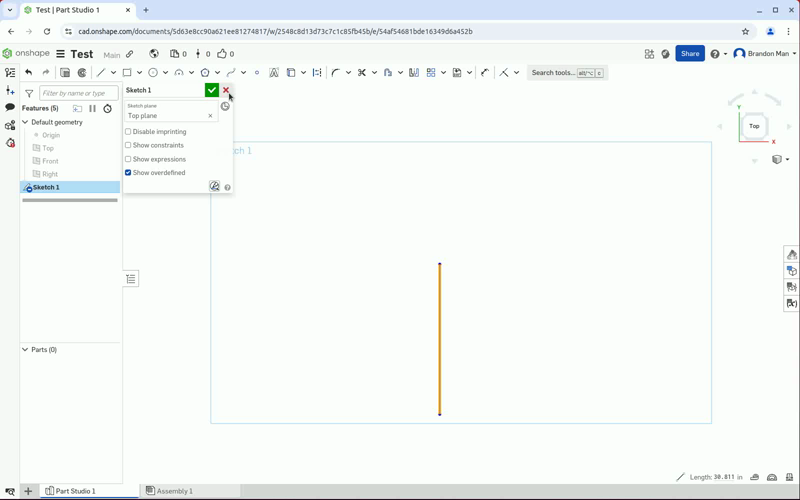
key(shift+h)
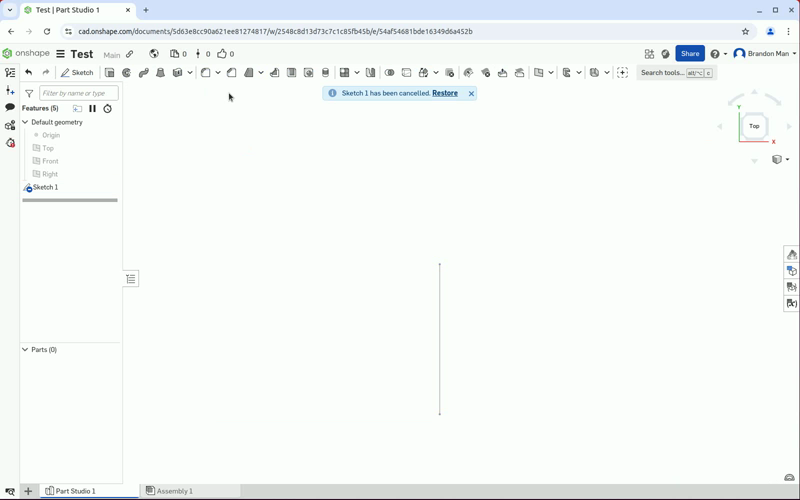
key(shift+s)
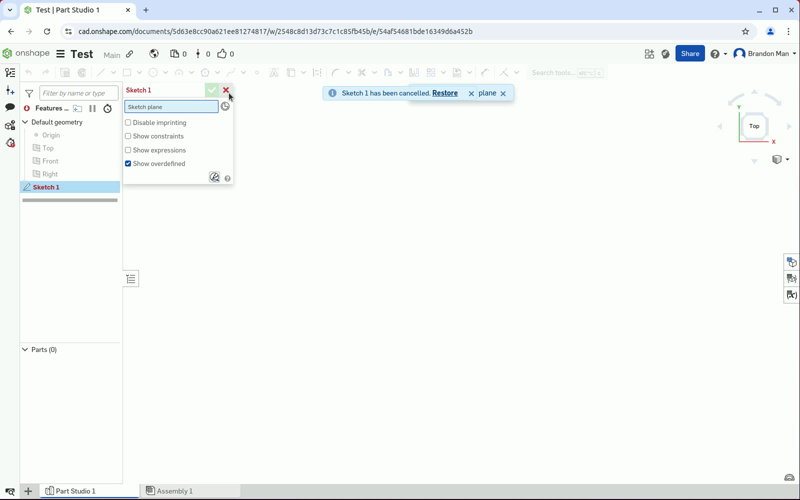
mouse_move(73, 150)
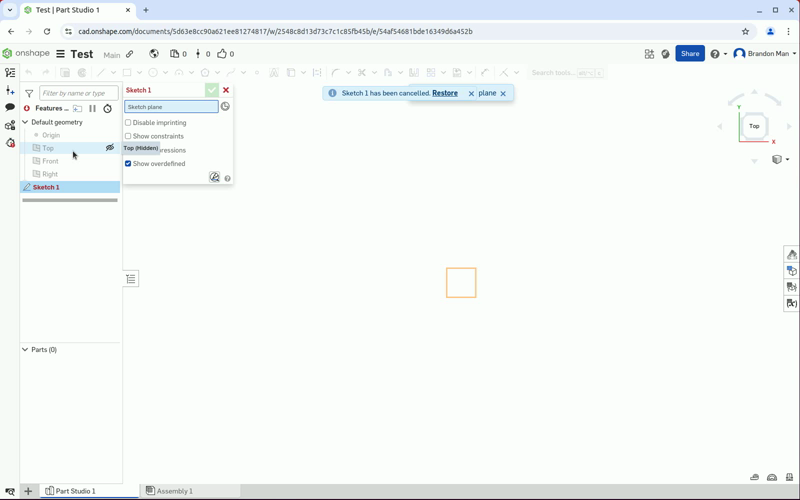
click(73, 150)
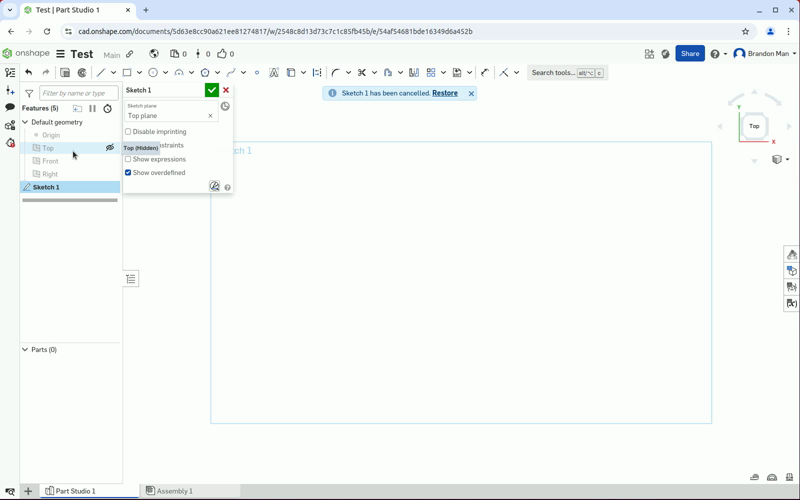
mouse_move(73, 352)
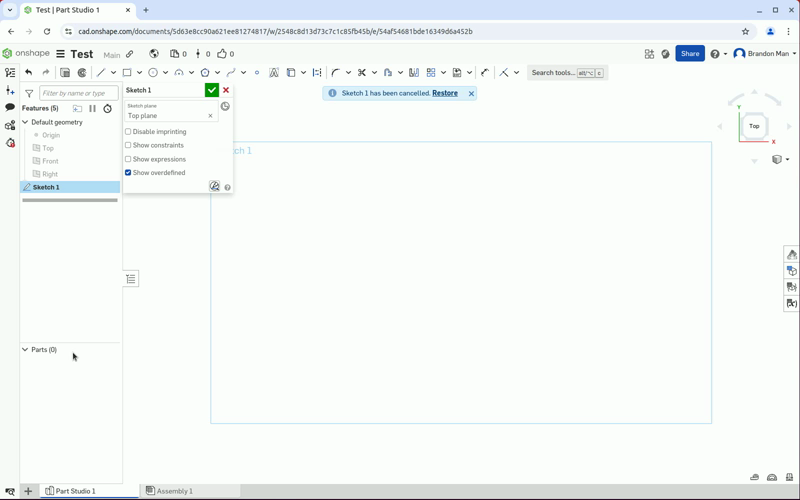
key(y)
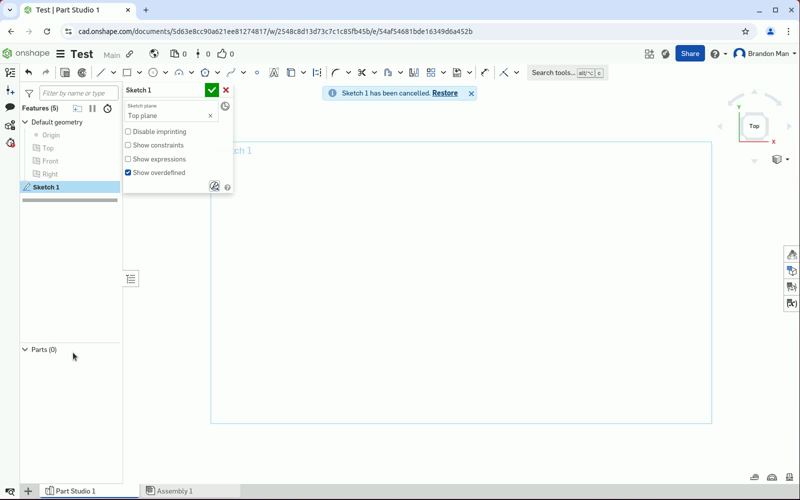
key(l)
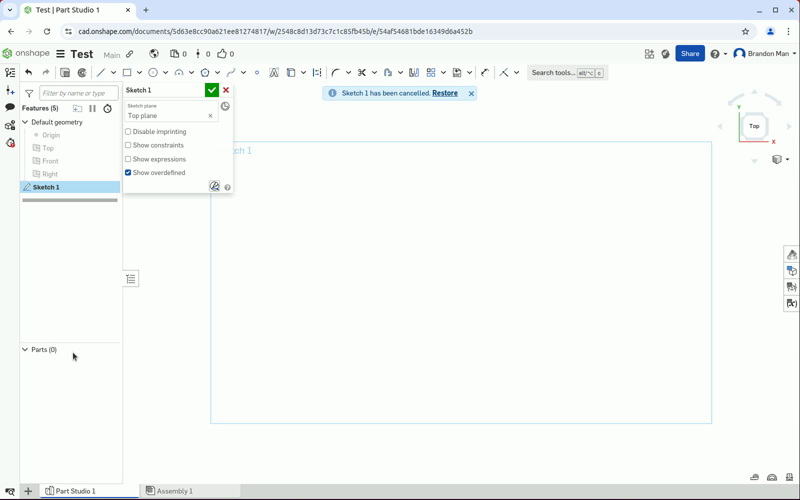
key_down(shift)
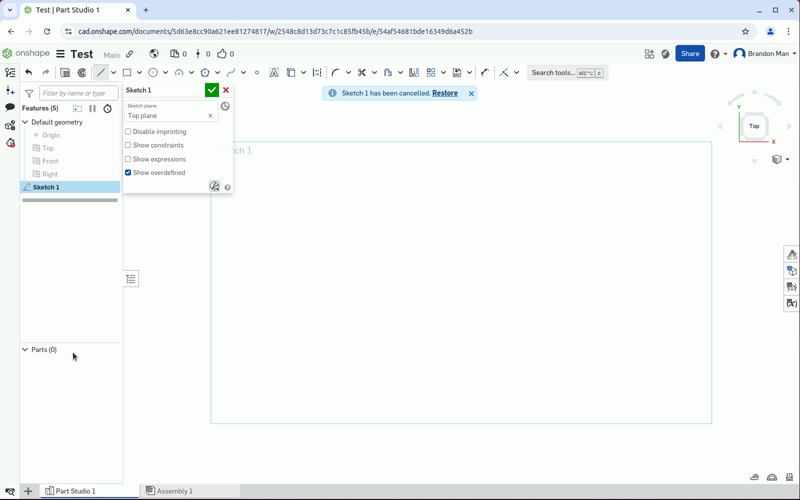
mouse_move(460, 282)
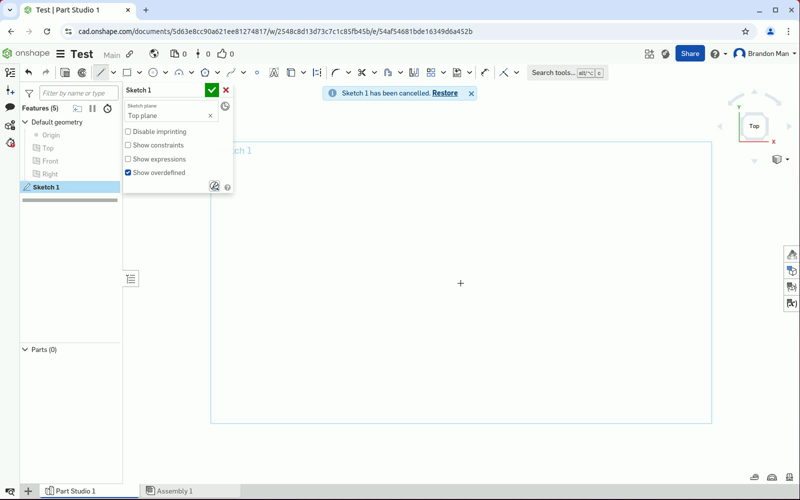
click(460, 282)
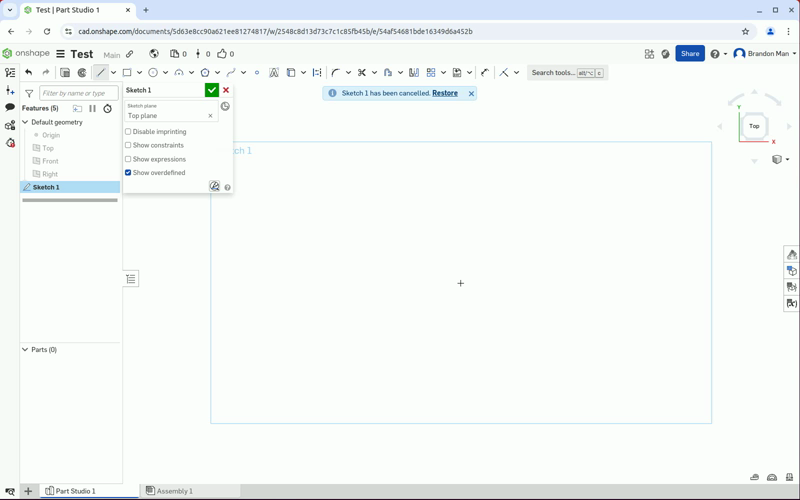
key_up(shift)
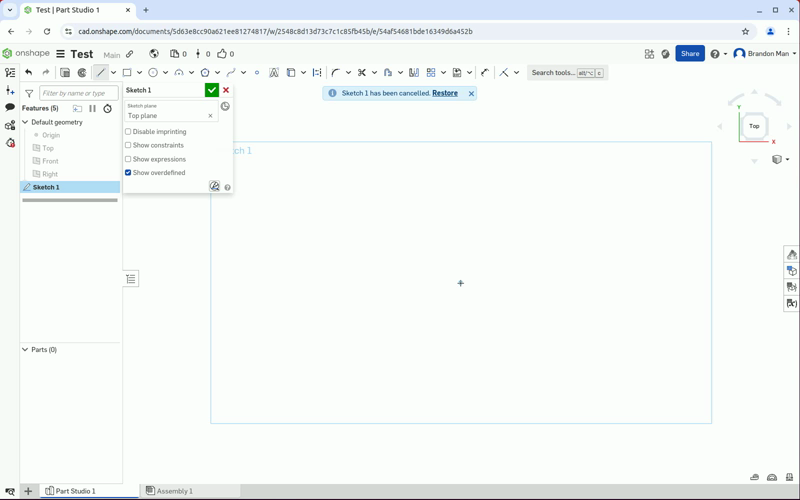
key_down(shift)
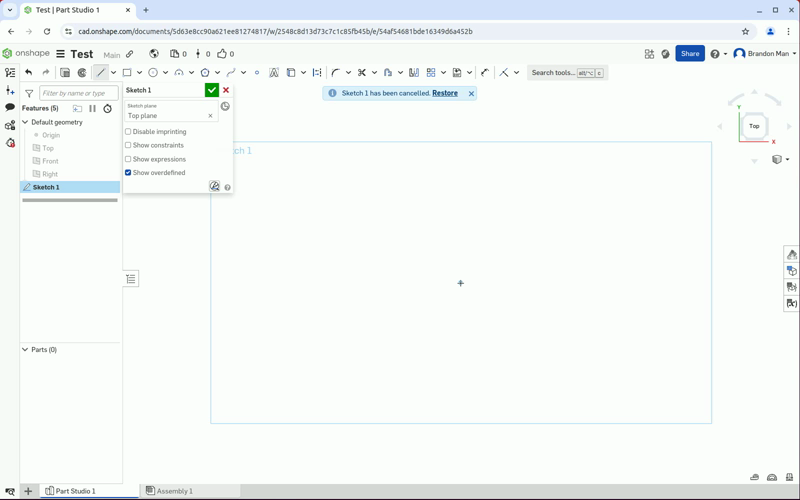
mouse_move(544, 282)
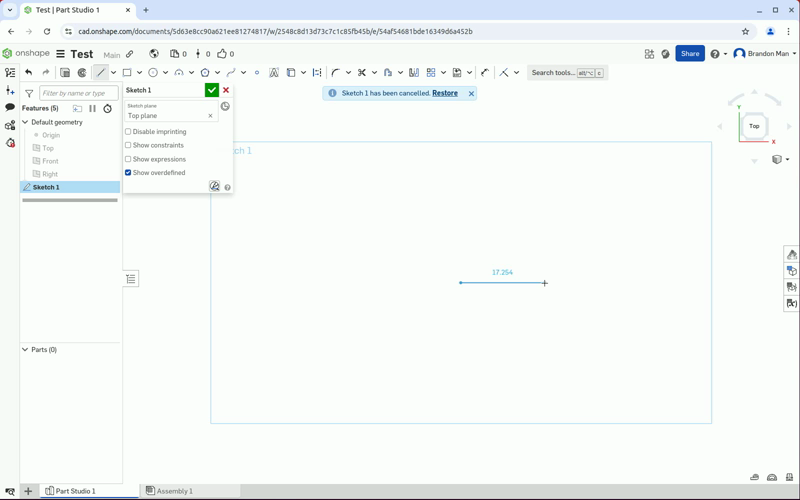
click(544, 282)
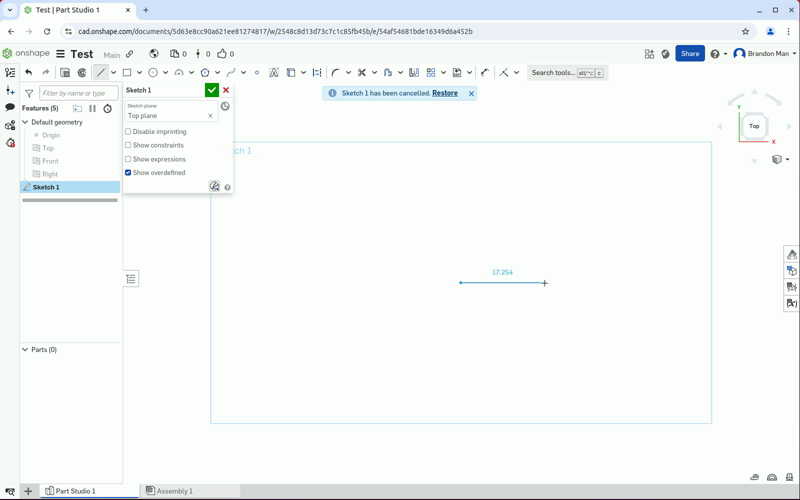
key_up(shift)
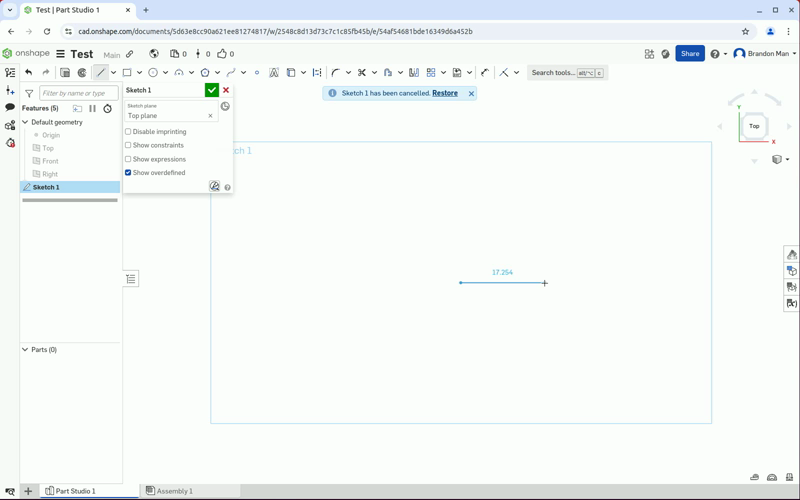
key(esc)
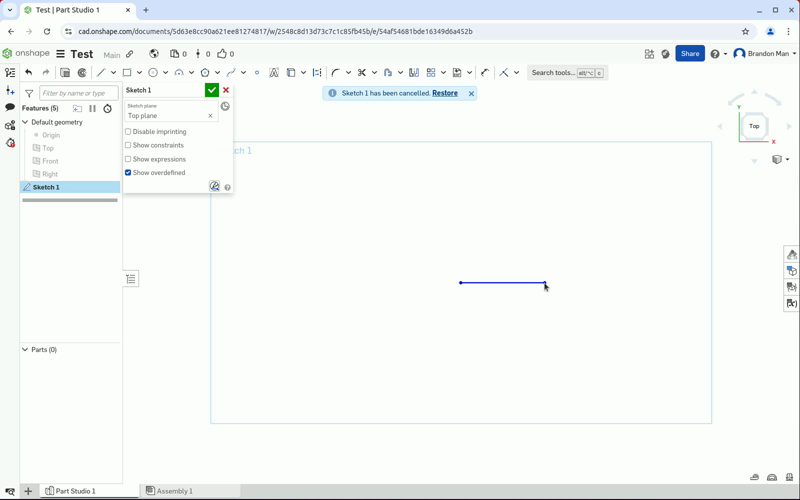
key(a)
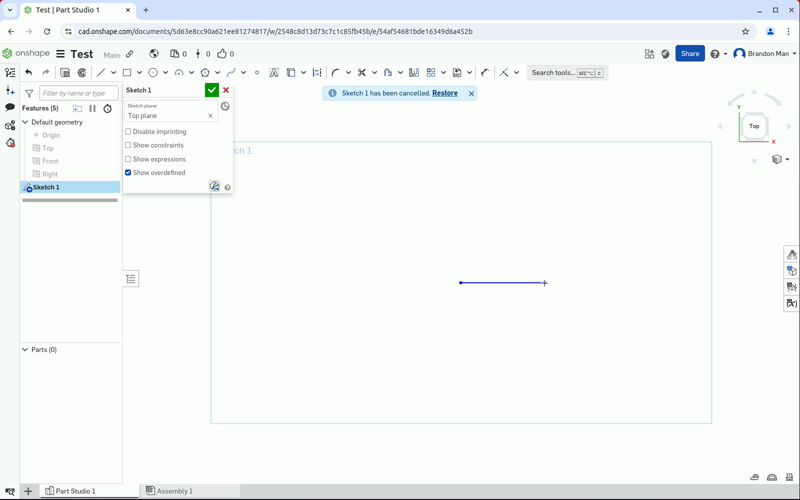
mouse_move(544, 282)
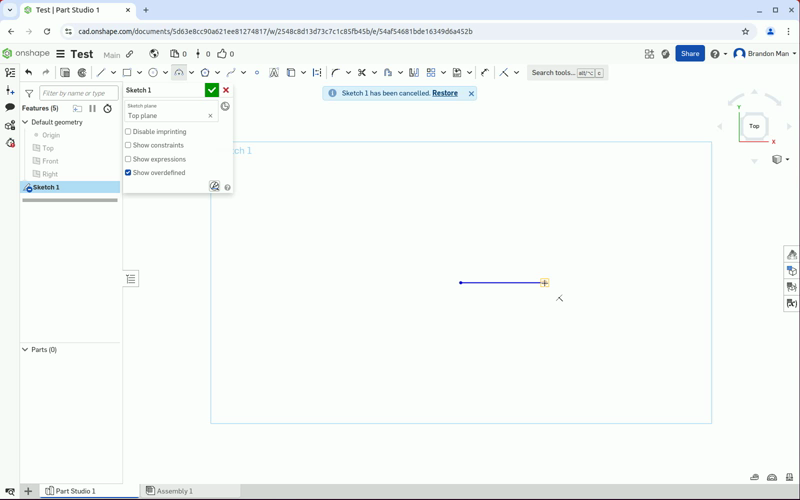
click(544, 282)
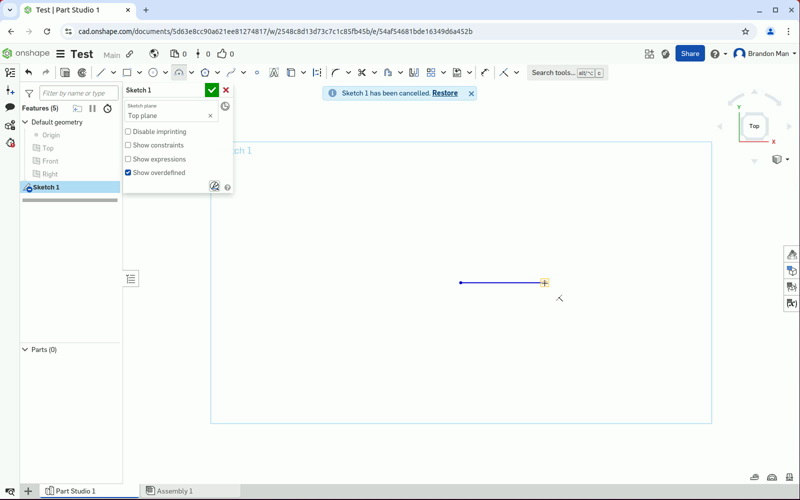
key_down(shift)
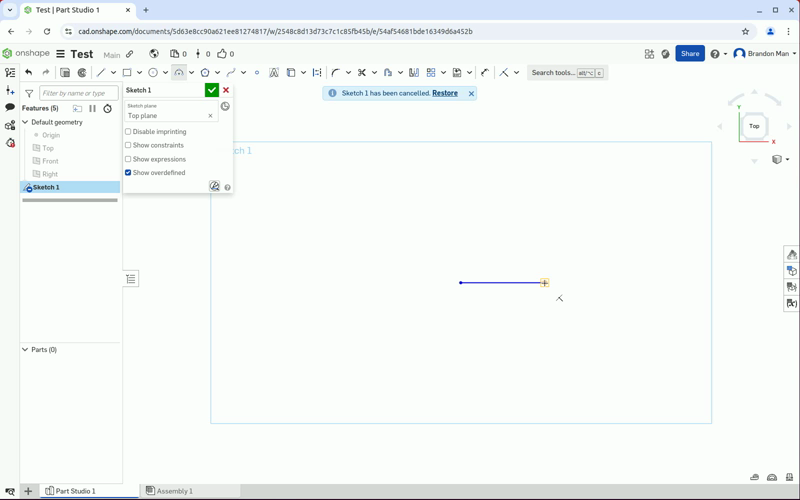
mouse_move(544, 226)
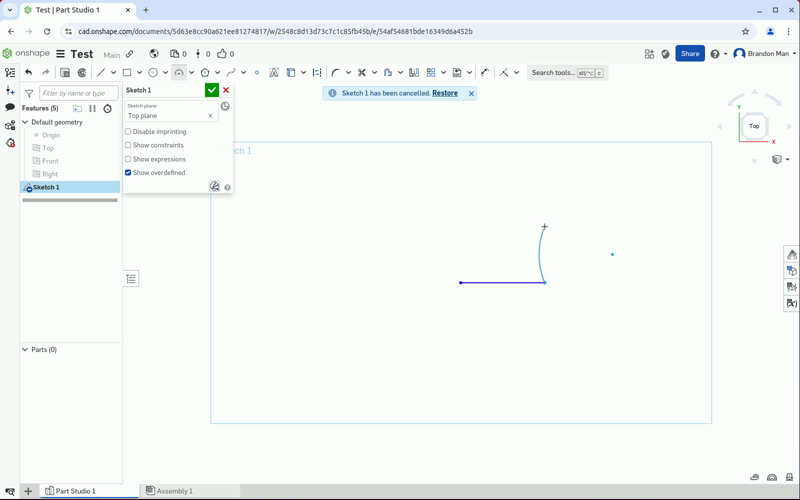
click(544, 226)
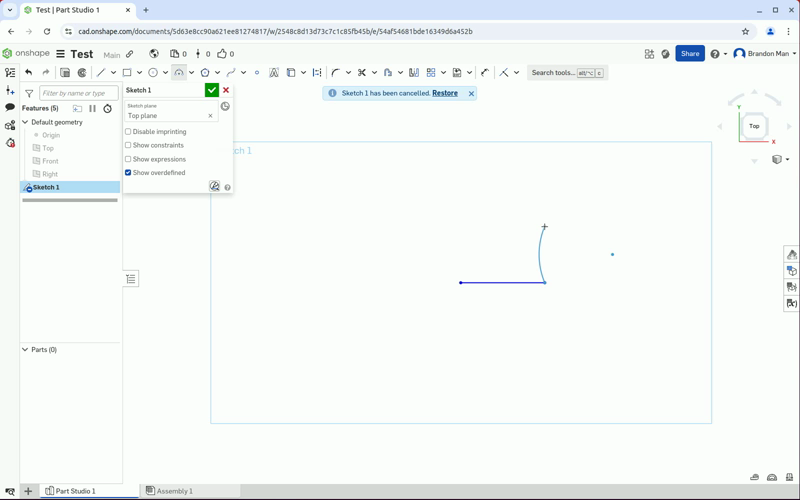
mouse_move(573, 254)
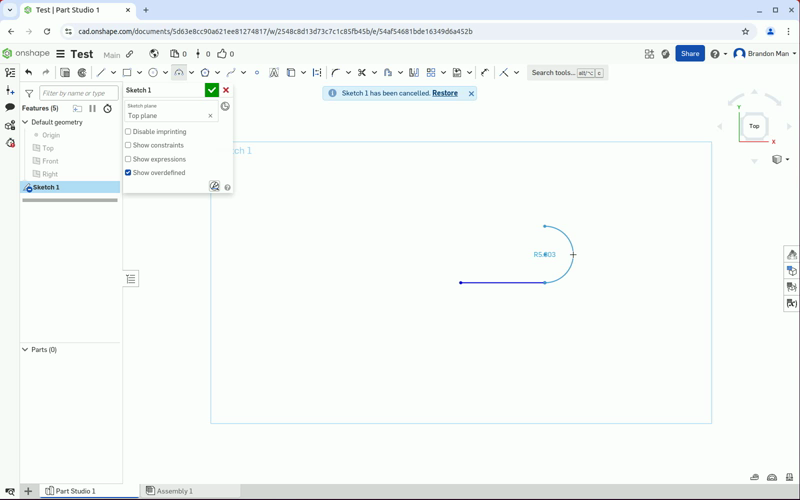
click(573, 254)
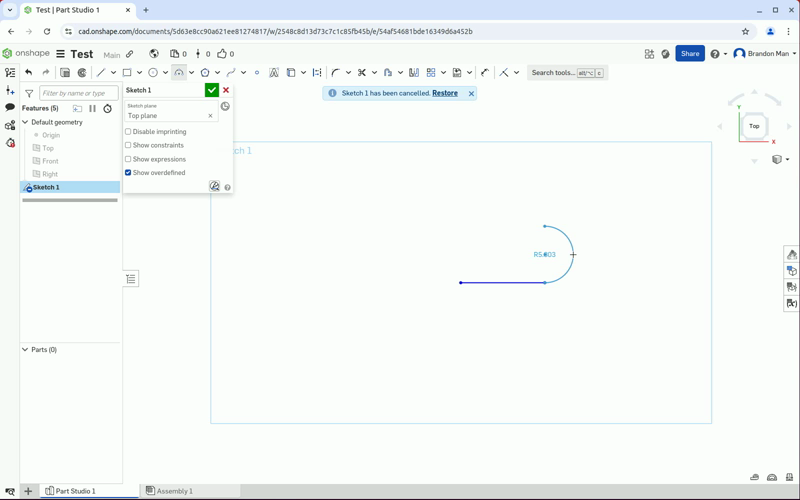
key_up(shift)
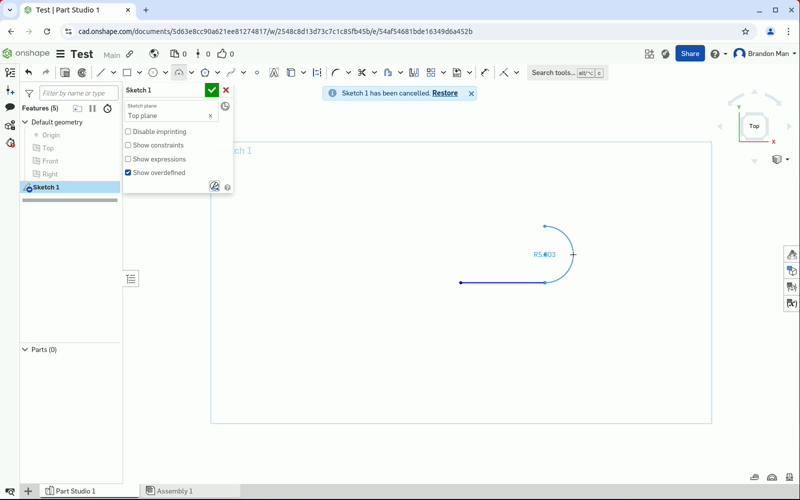
key(esc)
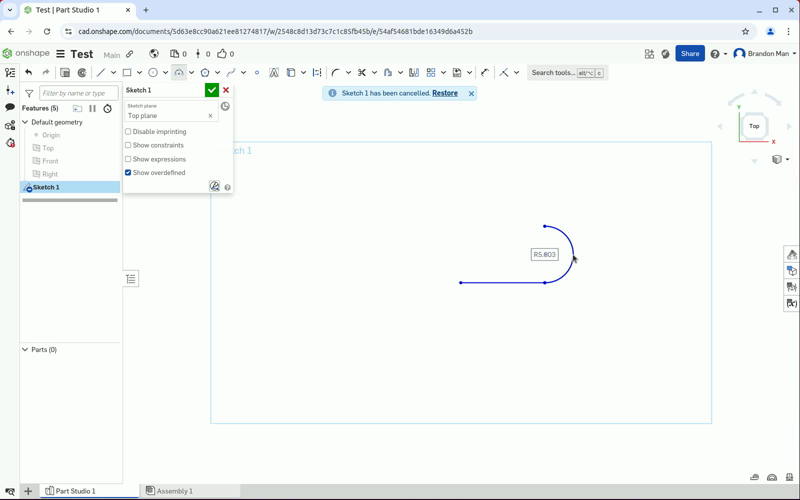
key(l)
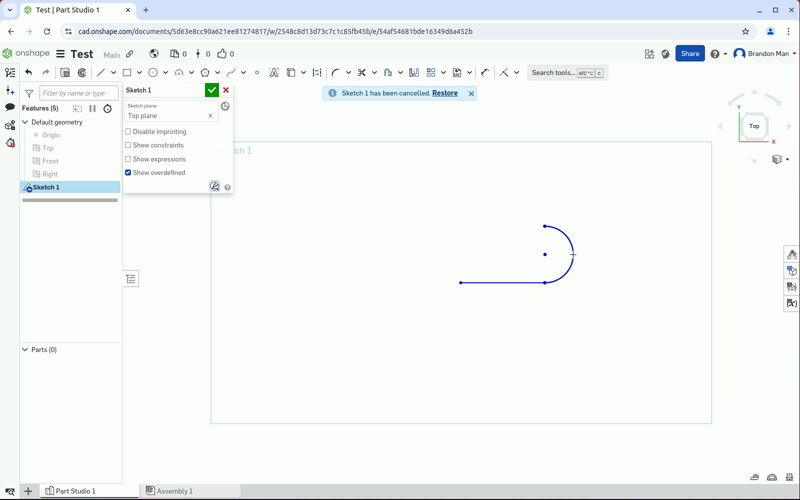
mouse_move(544, 226)
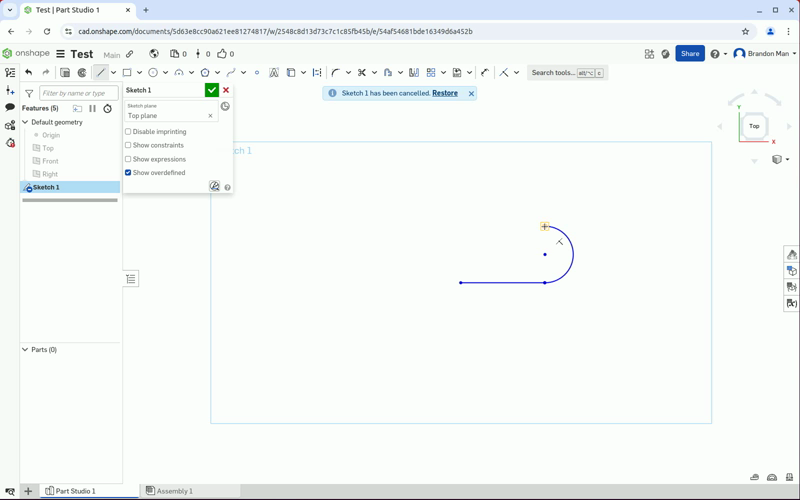
click(544, 226)
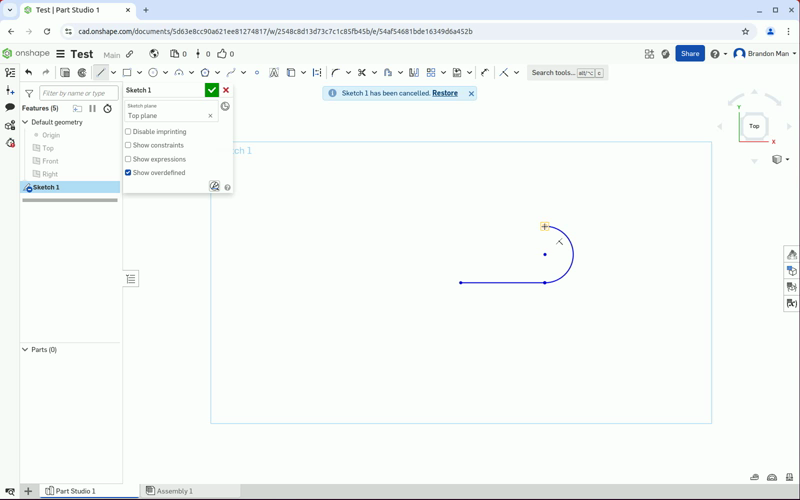
key_down(shift)
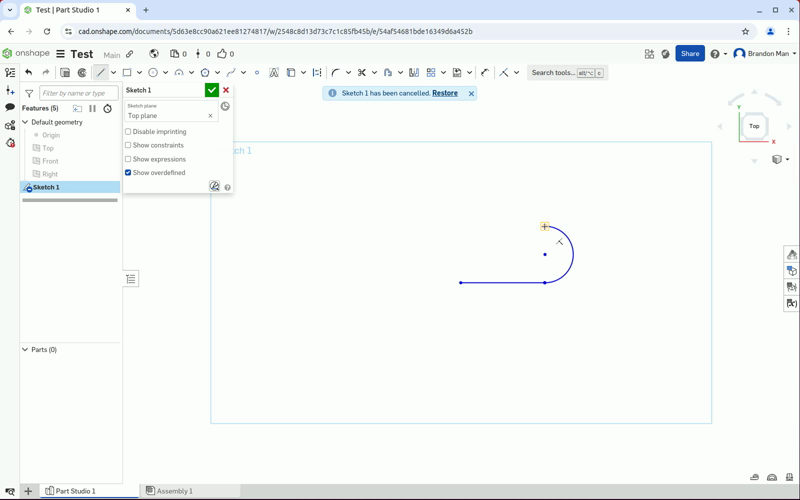
mouse_move(460, 226)
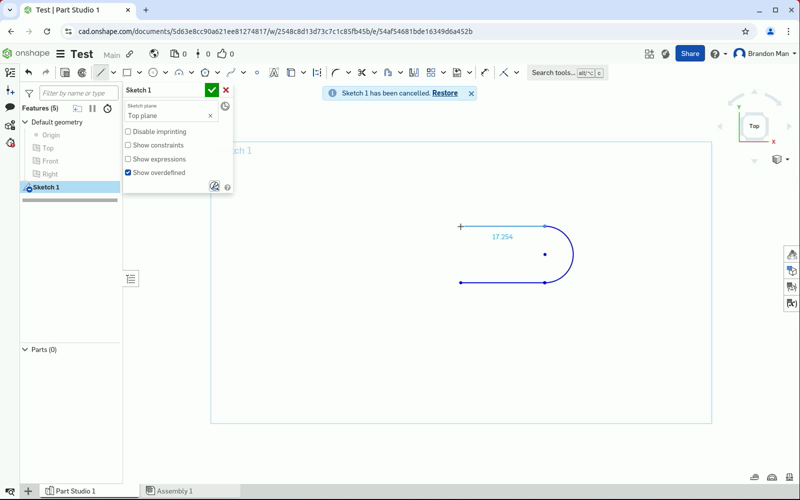
click(460, 226)
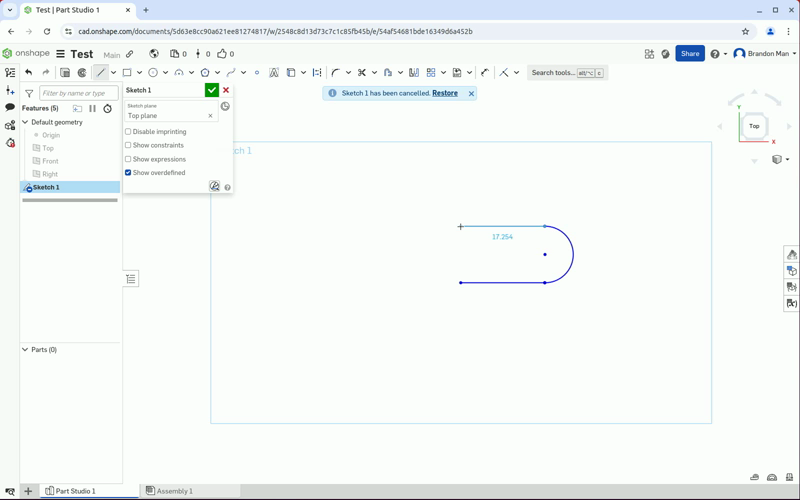
key_up(shift)
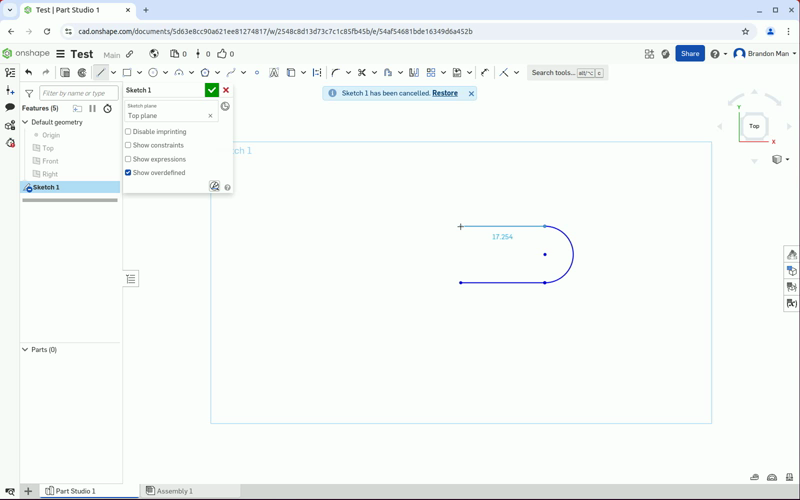
key(esc)
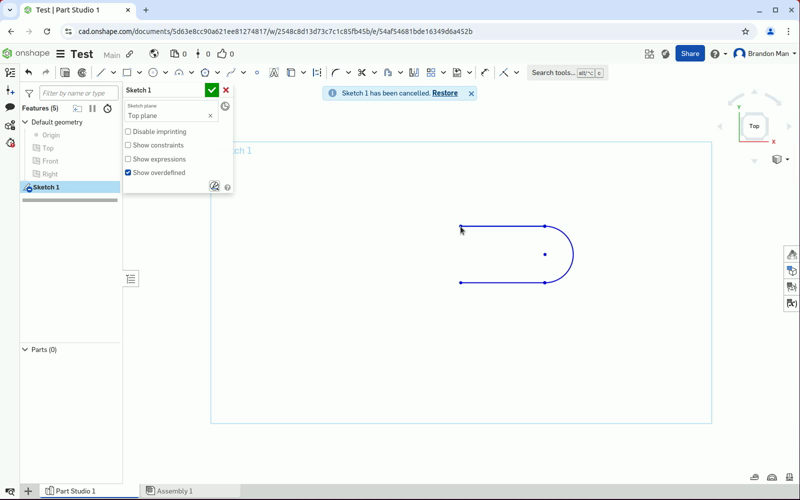
key(a)
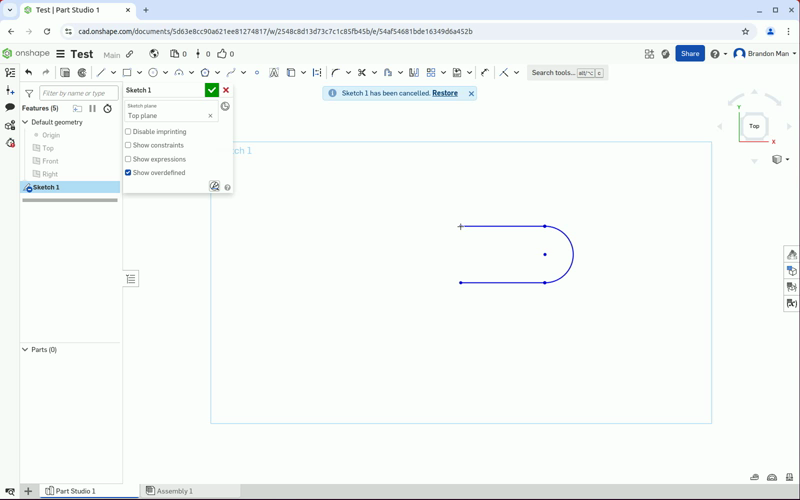
mouse_move(460, 226)
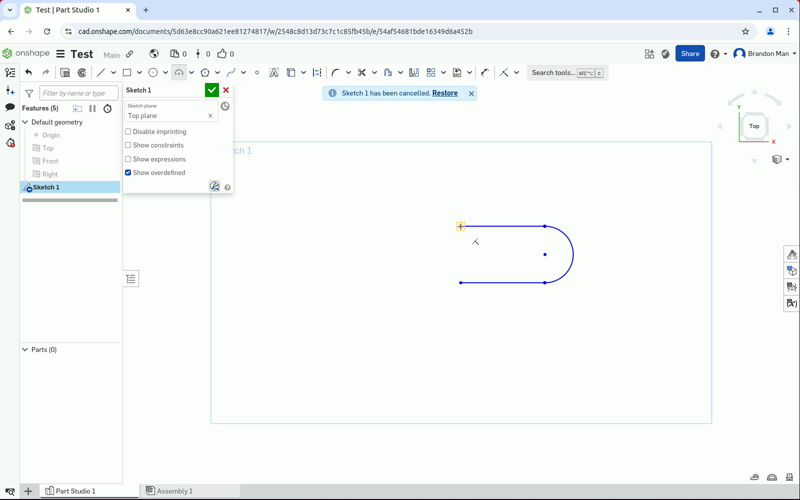
click(460, 226)
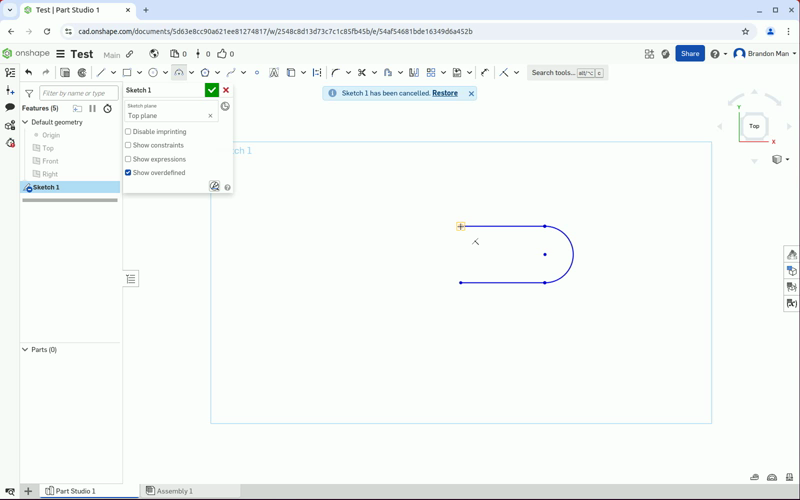
mouse_move(460, 282)
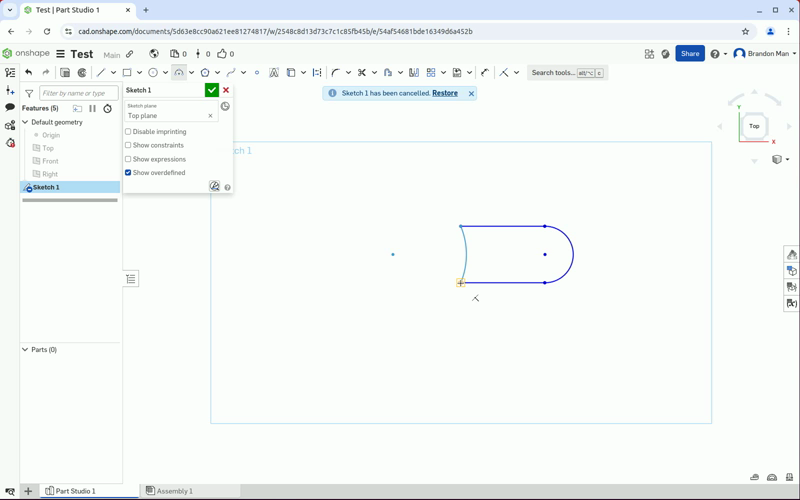
click(460, 282)
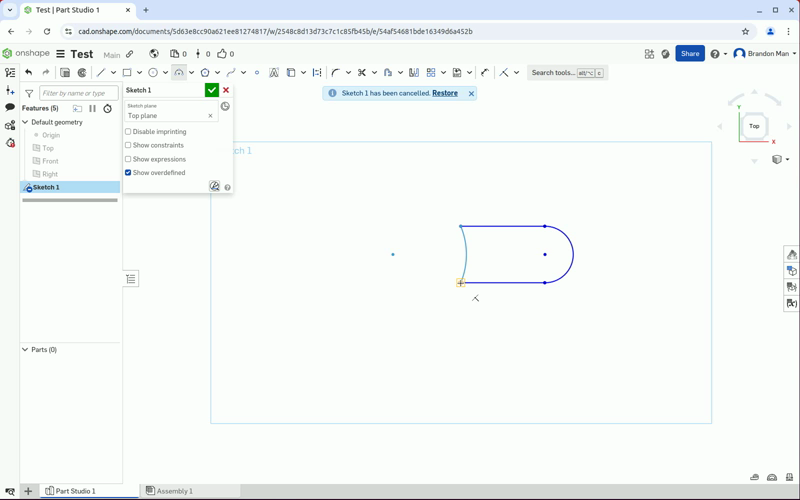
key_down(shift)
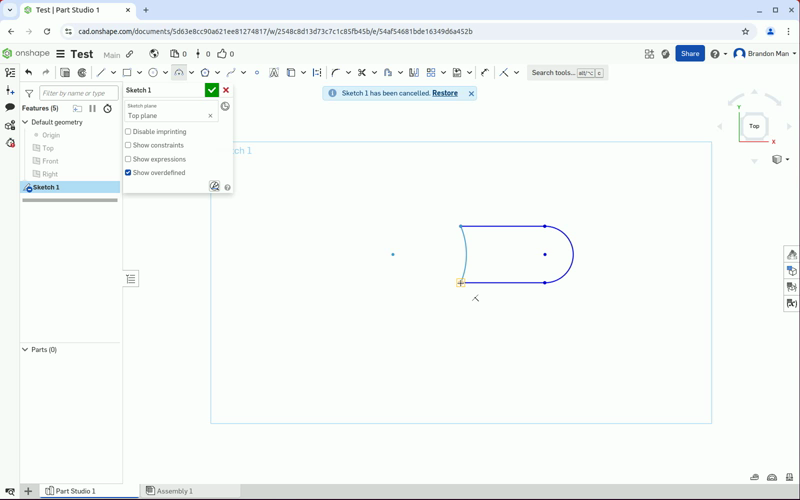
mouse_move(432, 254)
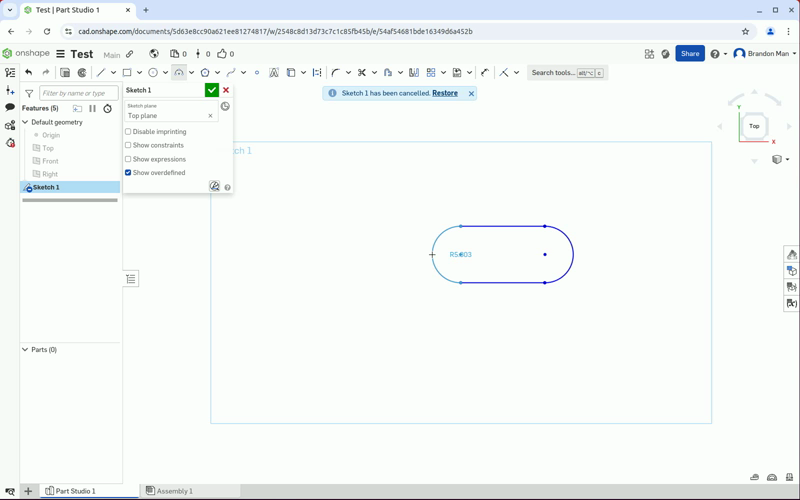
click(432, 254)
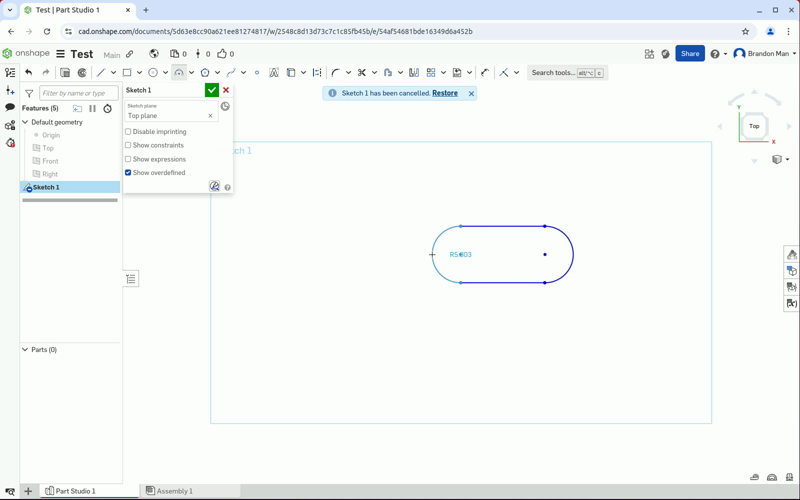
key_up(shift)
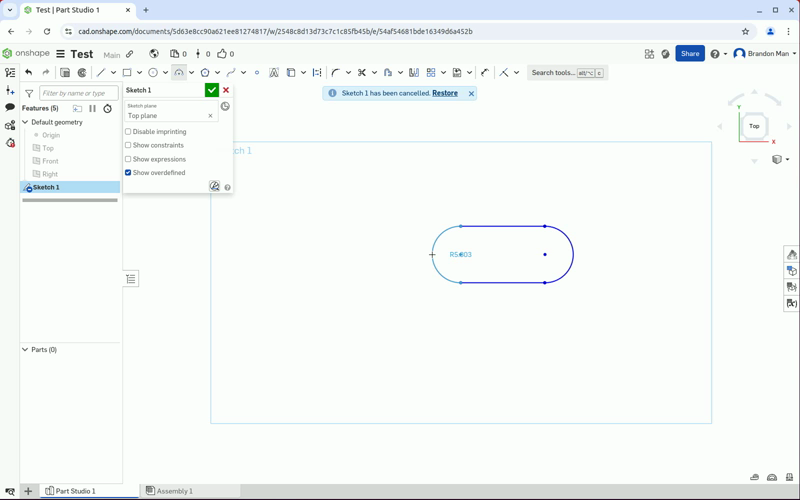
key(esc)
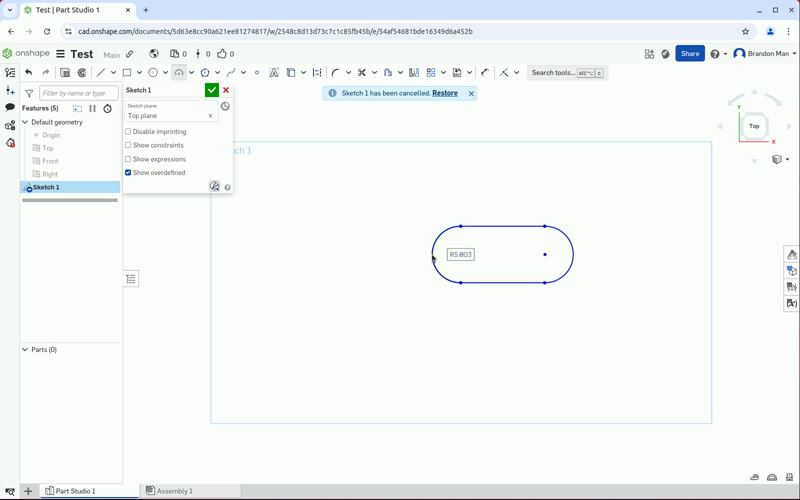
key(c)
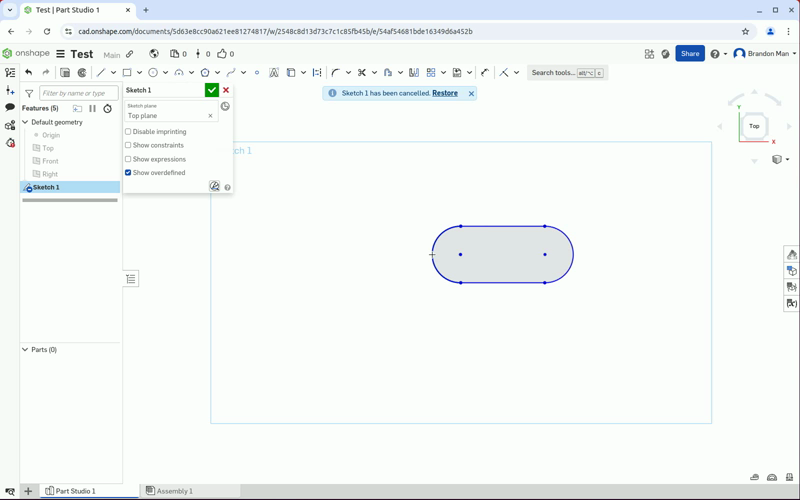
key_down(shift)
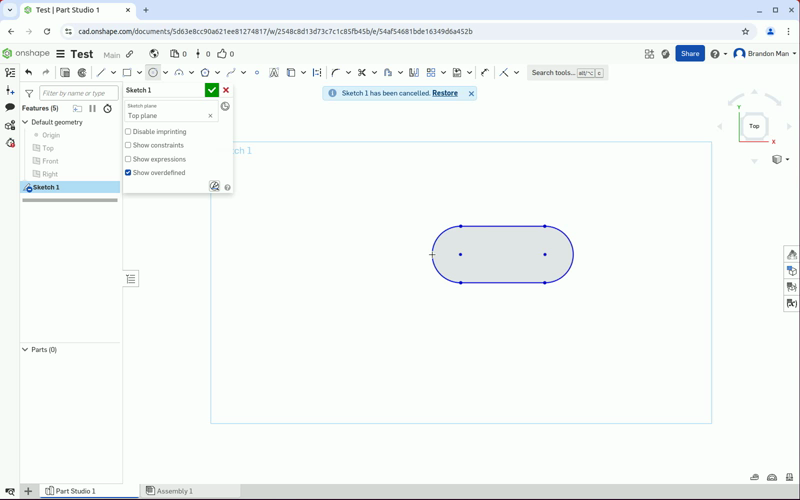
mouse_move(460, 254)
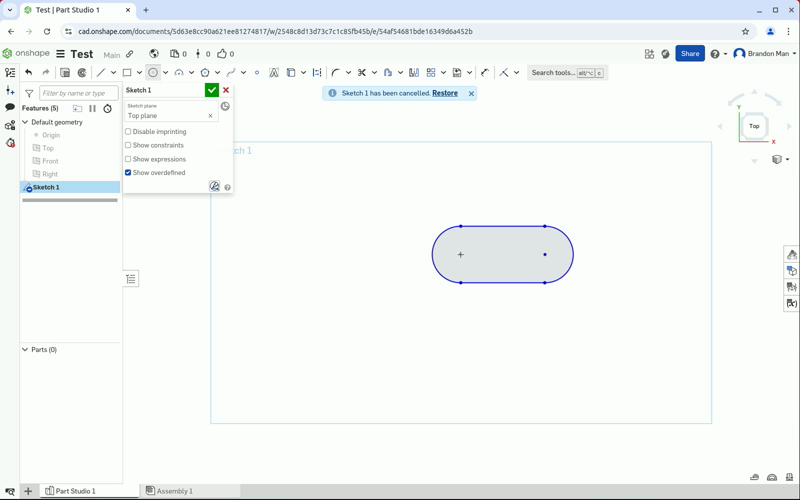
click(460, 254)
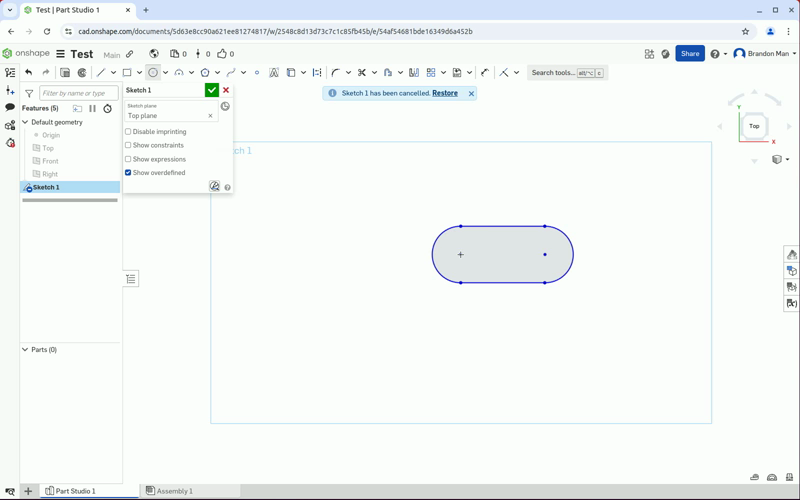
key_up(shift)
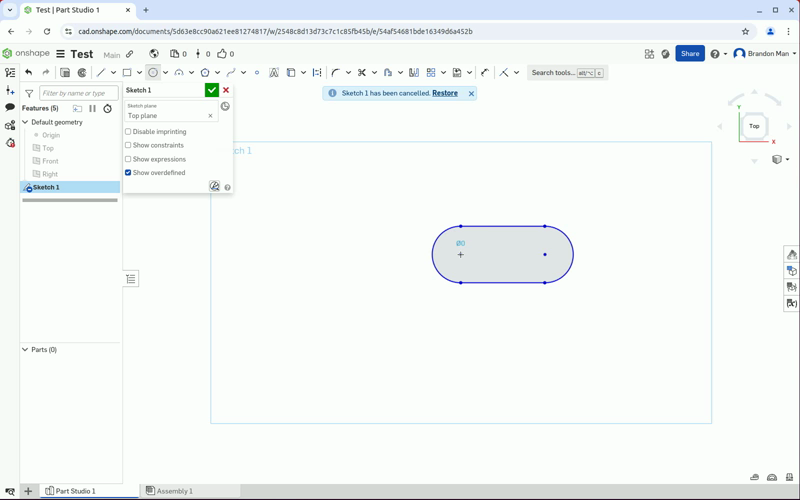
mouse_move(474, 254)
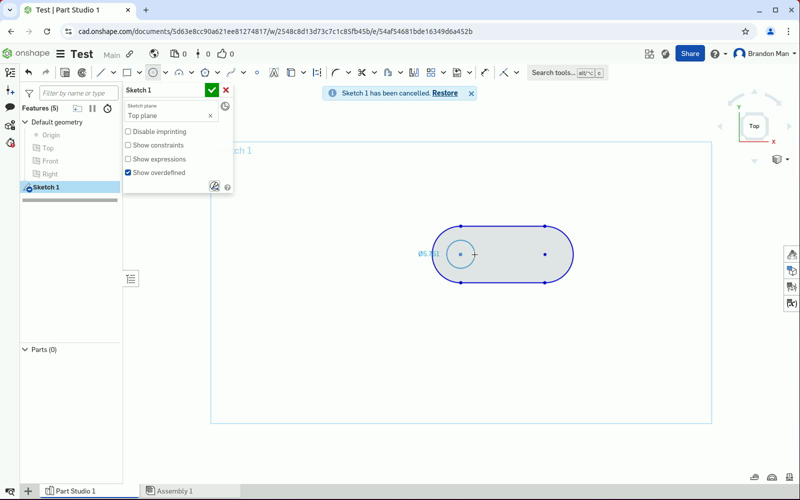
click(474, 254)
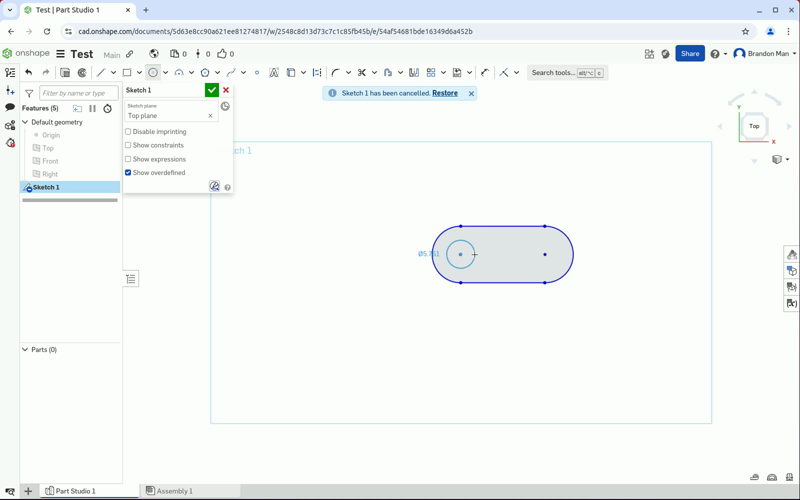
key(esc)
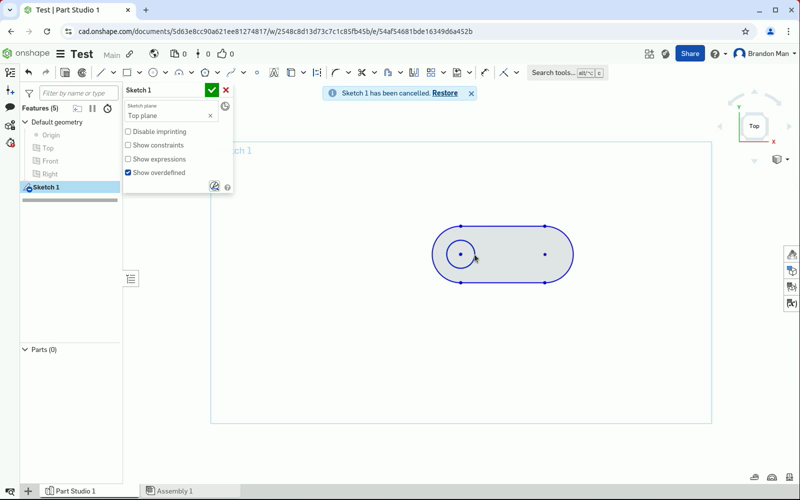
key(c)
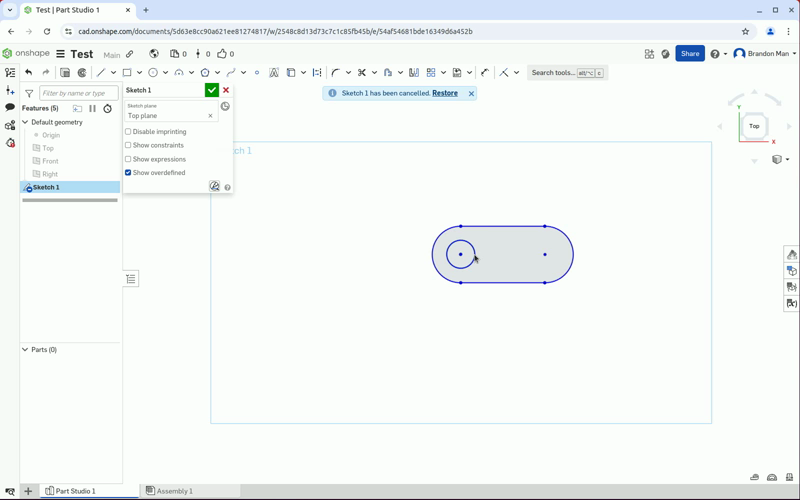
key_down(shift)
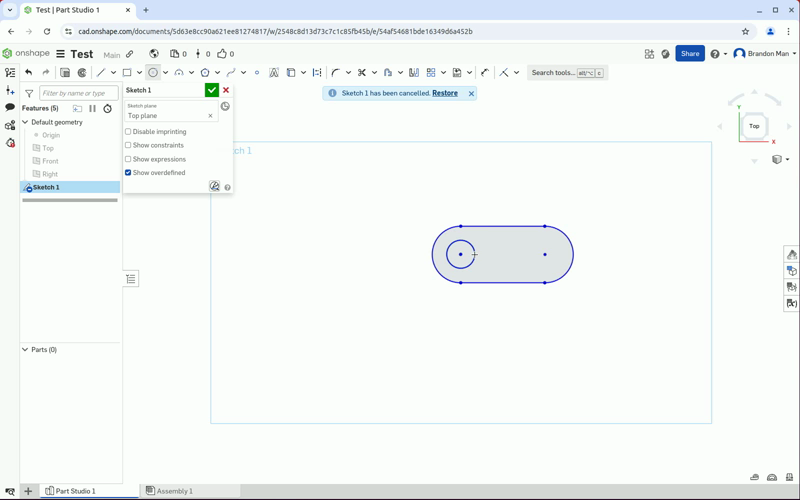
mouse_move(544, 254)
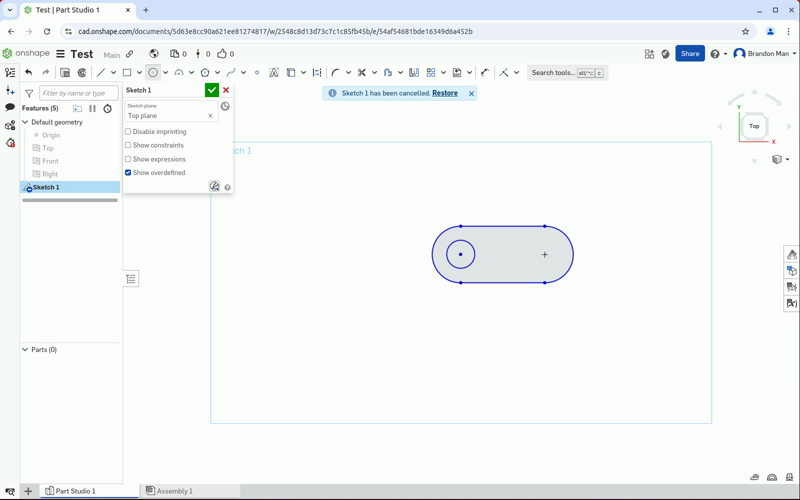
click(544, 254)
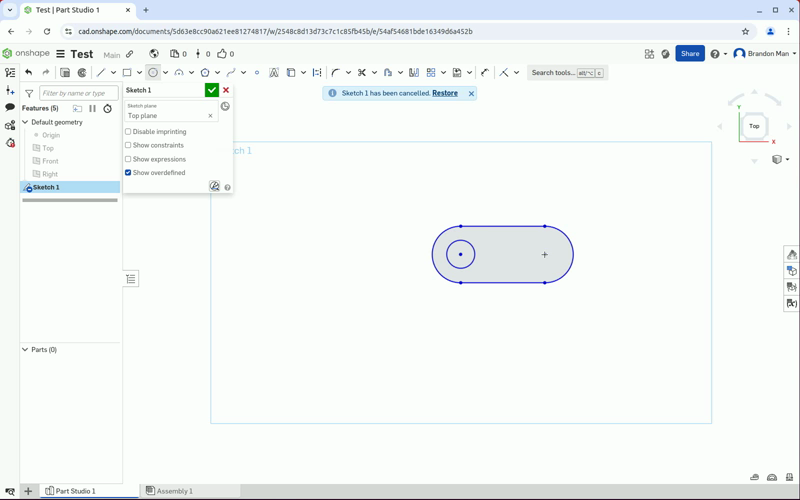
key_up(shift)
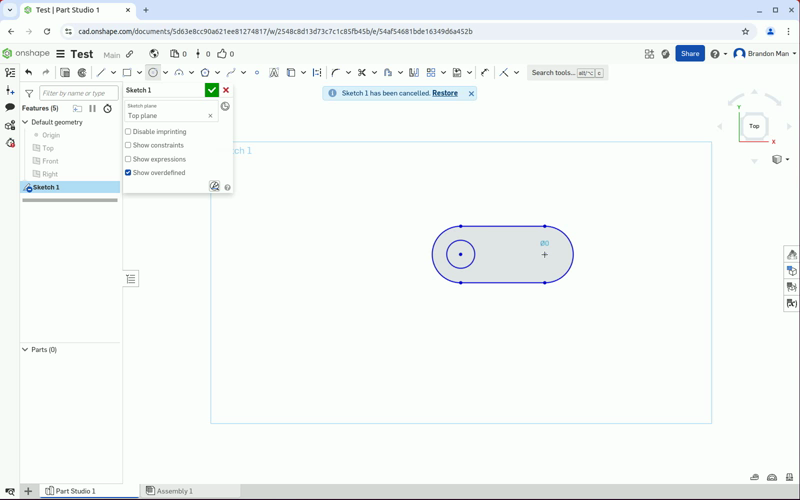
mouse_move(558, 254)
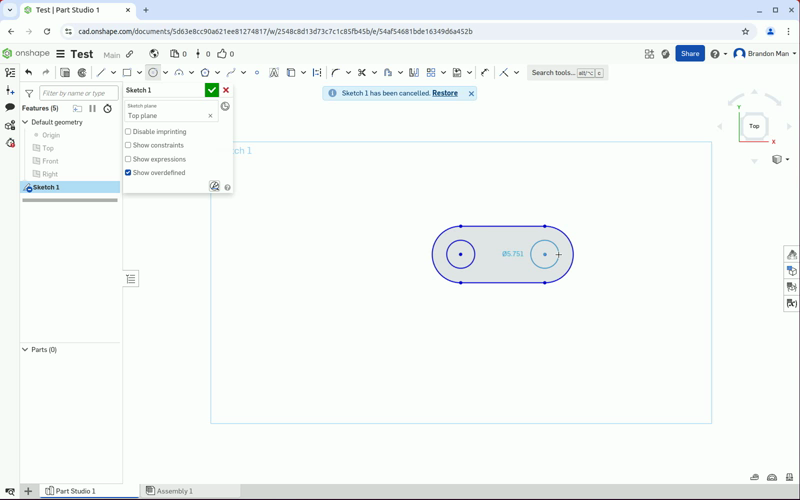
click(558, 254)
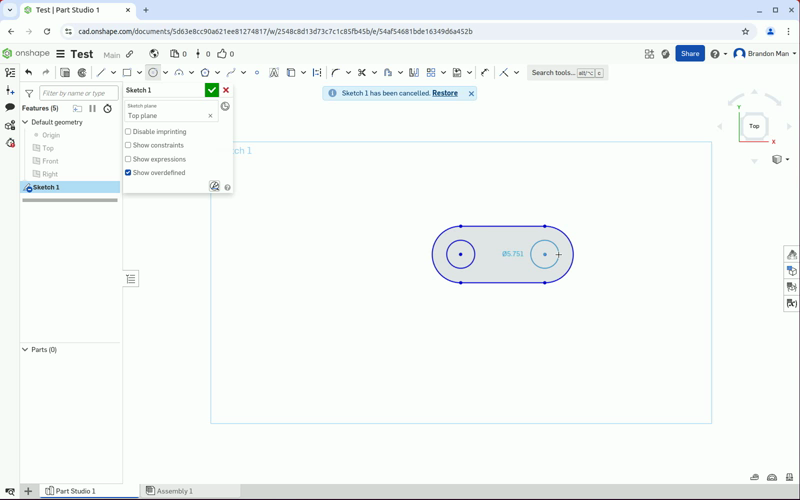
key(esc)
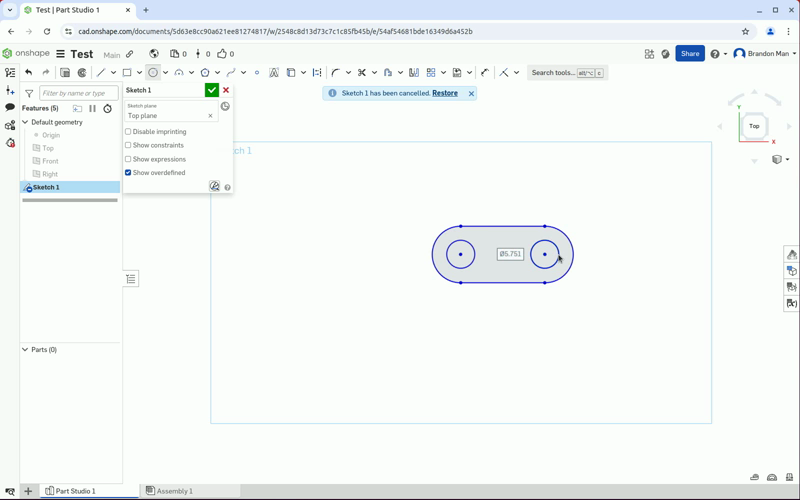
mouse_move(512, 251)
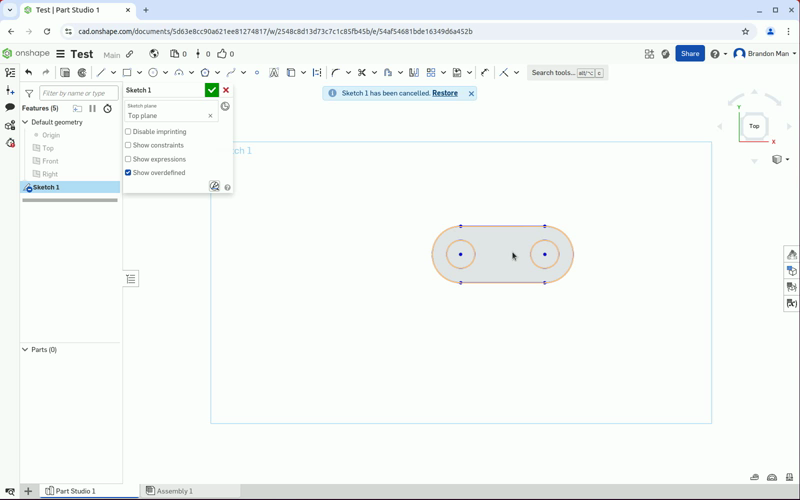
click(512, 251)
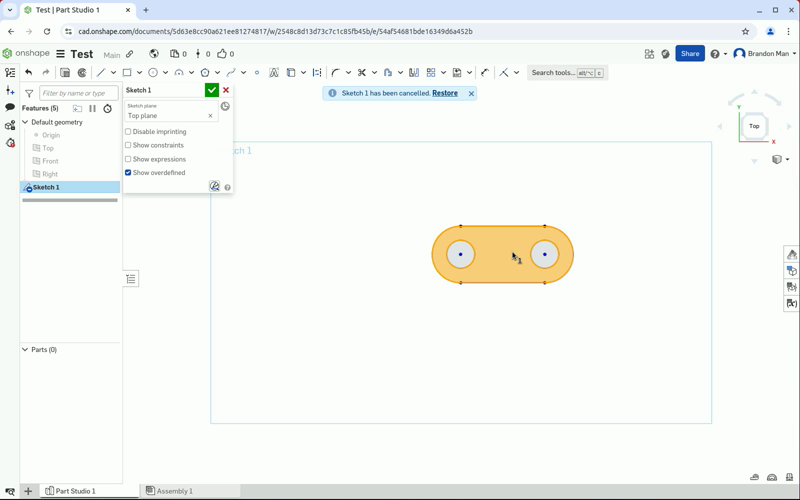
mouse_move(73, 352)
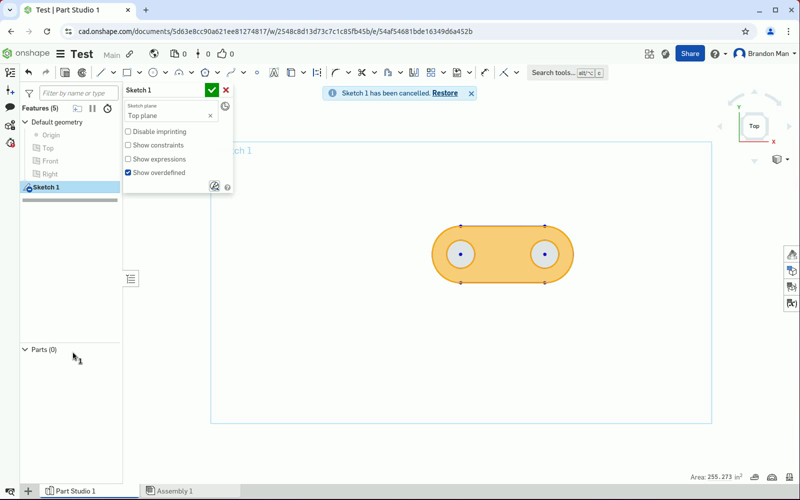
key(shift+y)
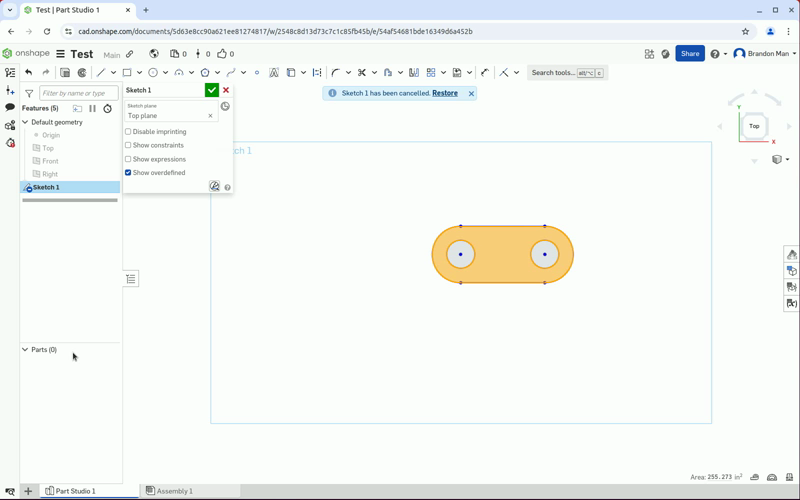
key(shift+e)
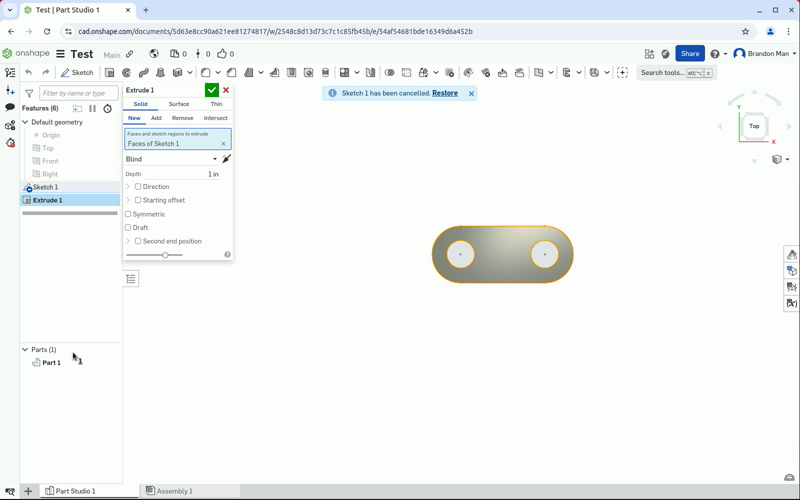
mouse_move(143, 106)
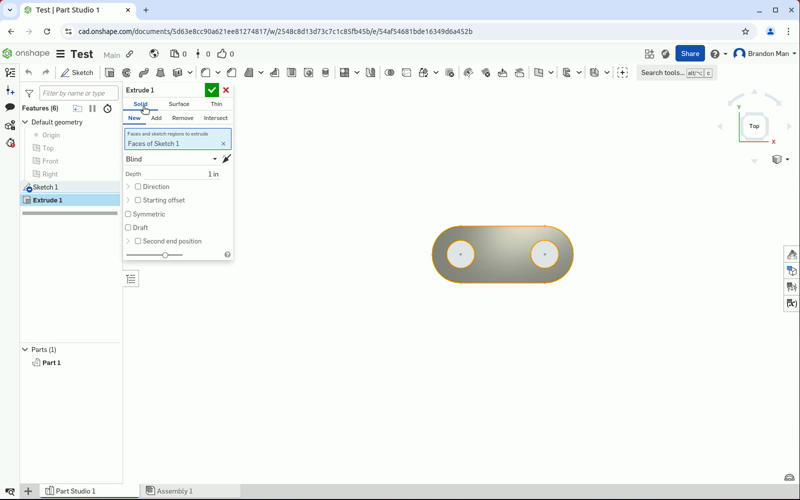
click(143, 106)
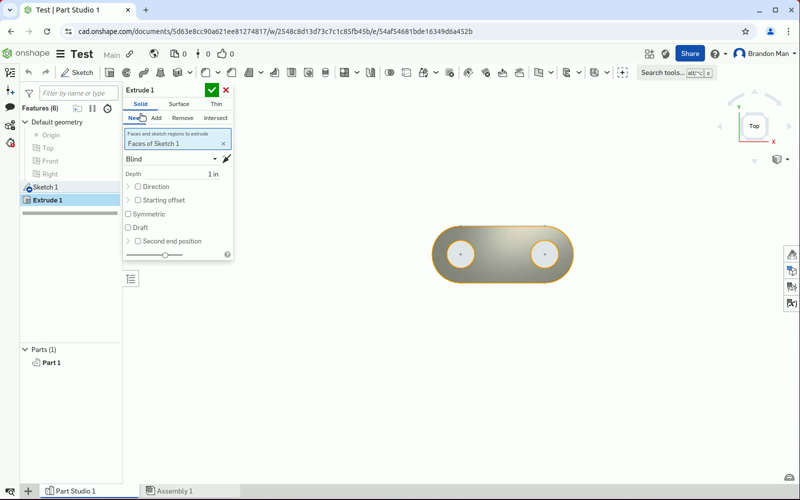
mouse_move(137, 120)
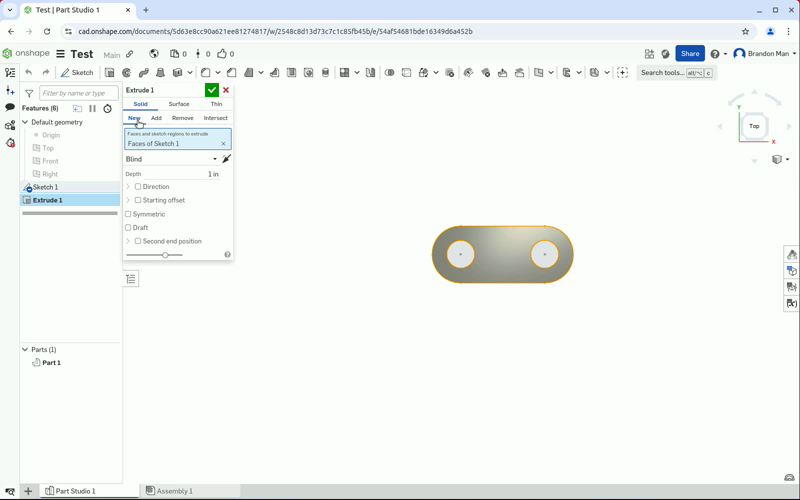
click(137, 120)
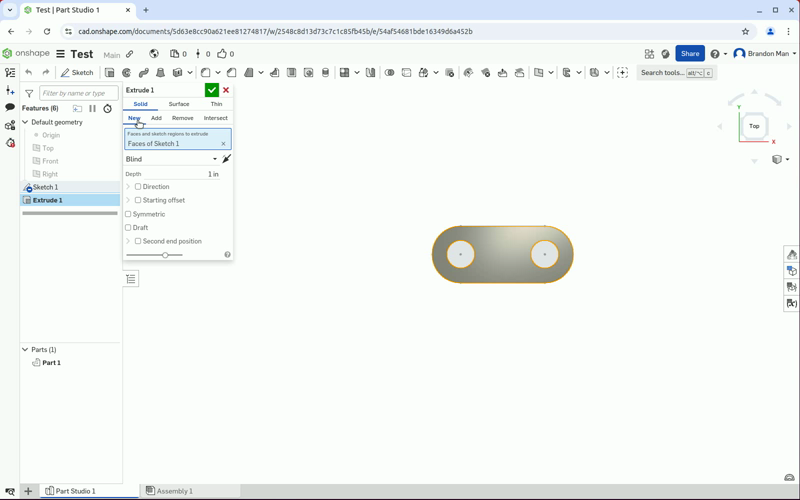
key(tab, 4)
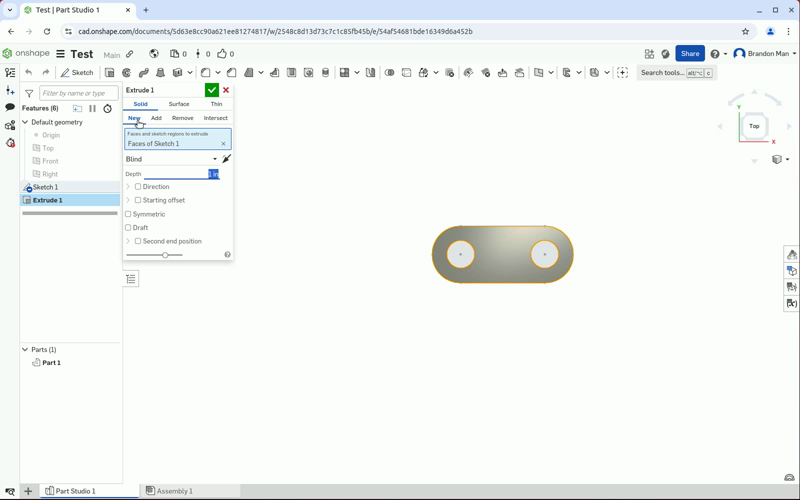
text(2.889)
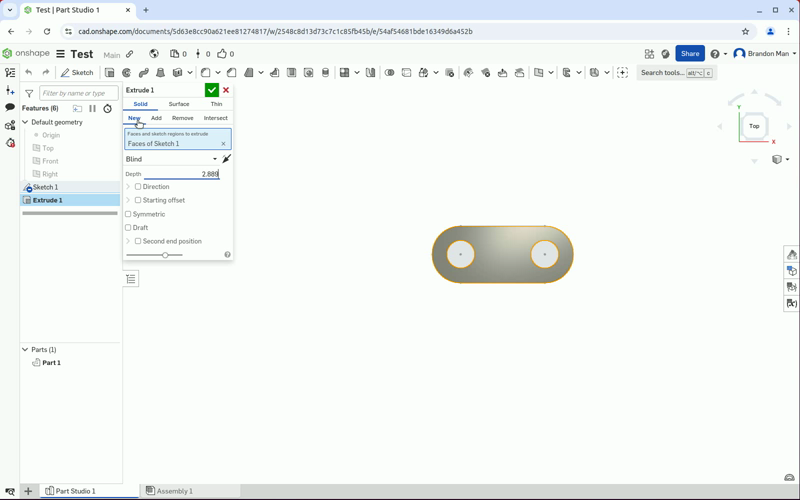
key(enter)
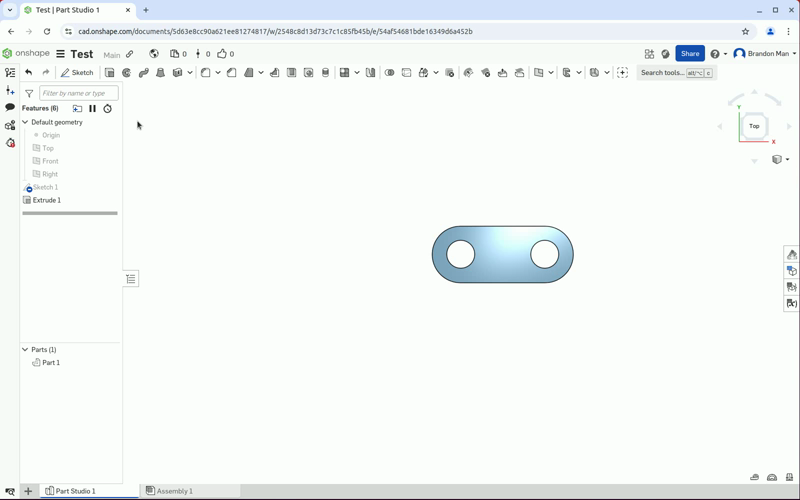
key(shift+h)
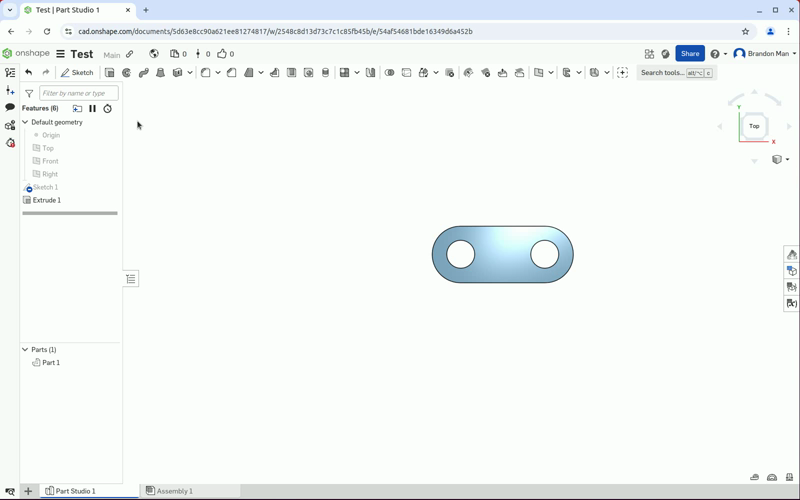
key(shift+h)
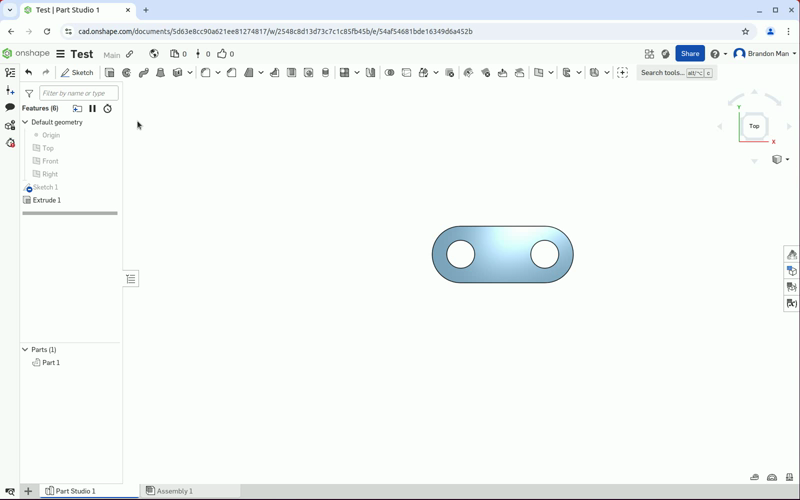
mouse_move(73, 189)
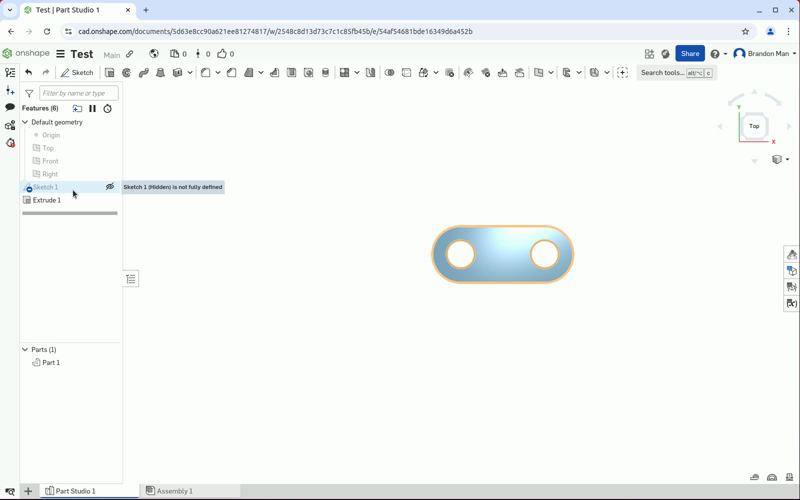
click(73, 189)
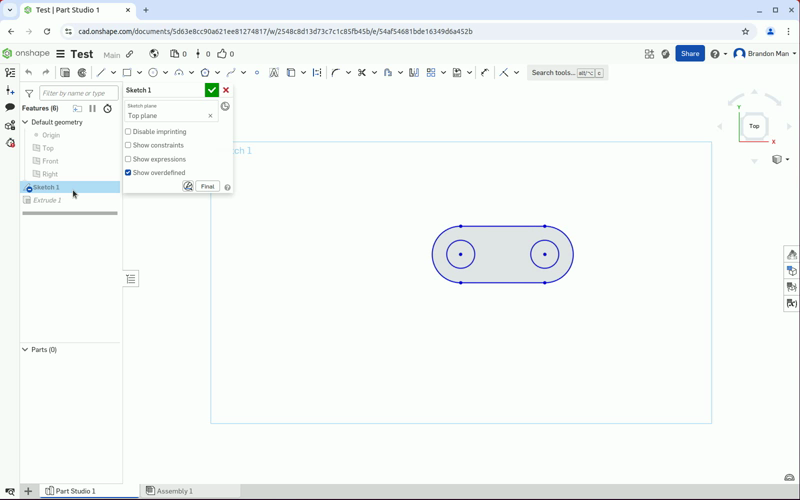
mouse_move(229, 92)
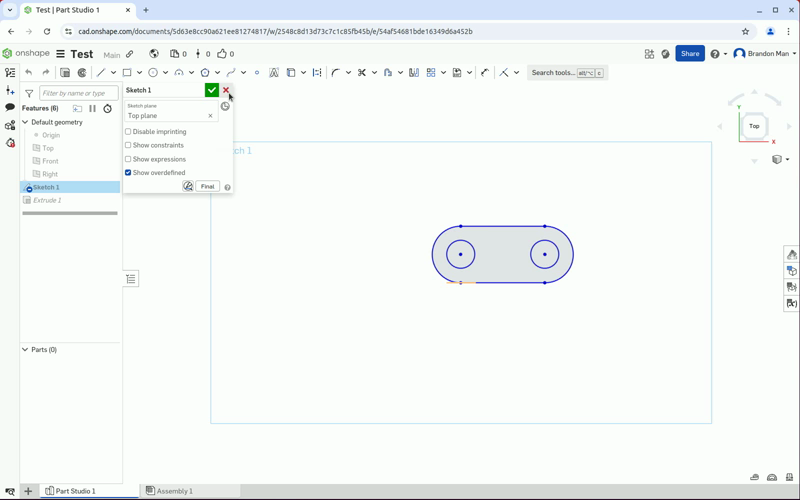
click(229, 92)
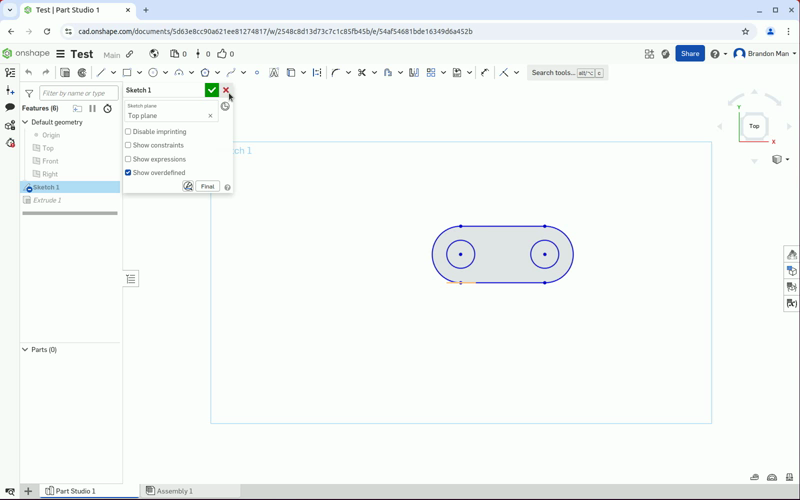
key(shift+s)
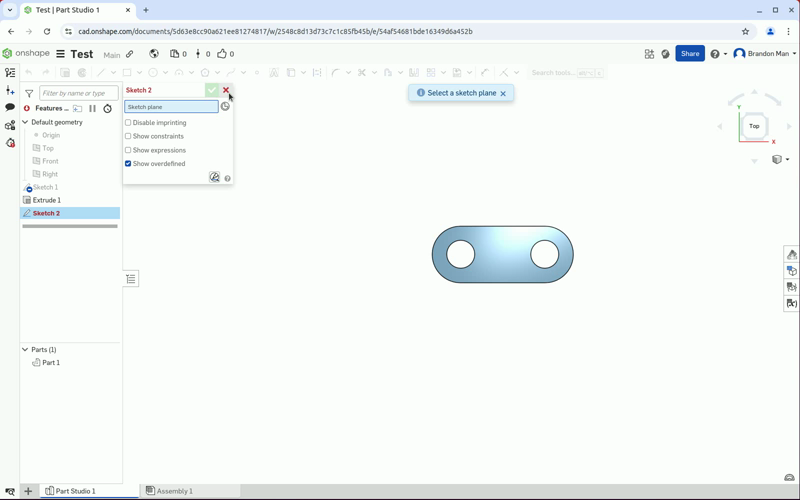
mouse_move(73, 150)
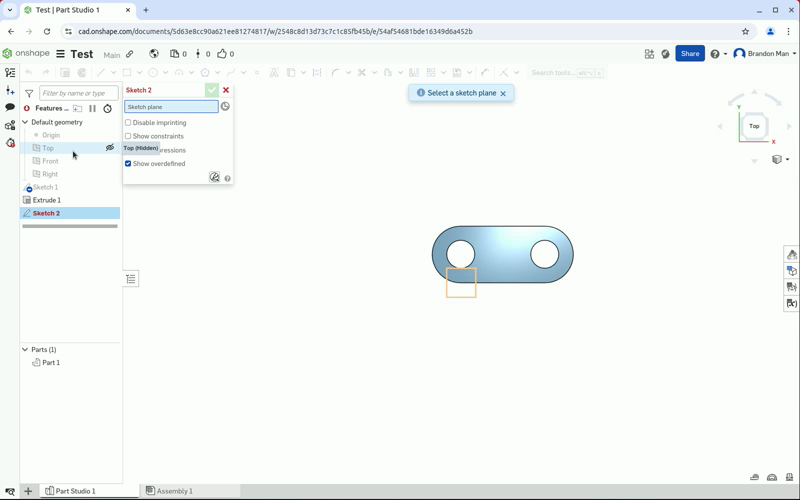
click(73, 150)
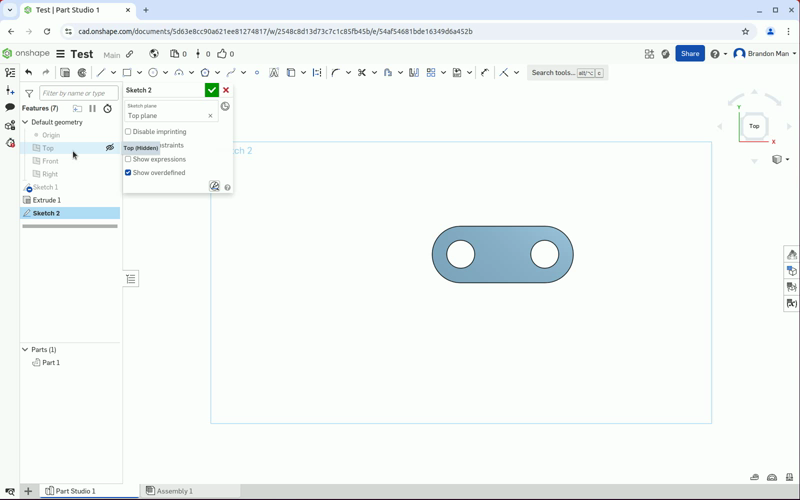
mouse_move(73, 352)
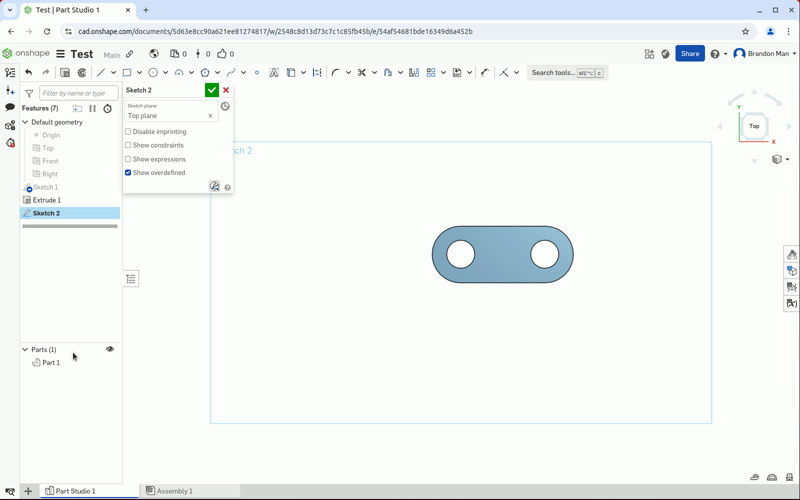
key(y)
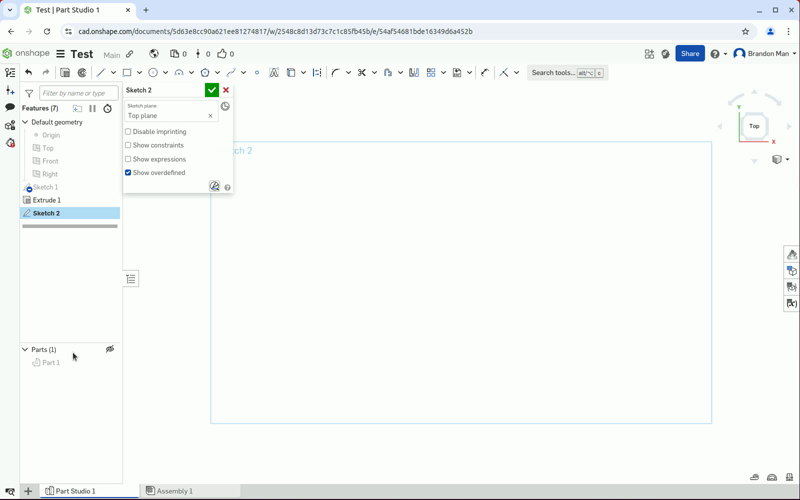
key(c)
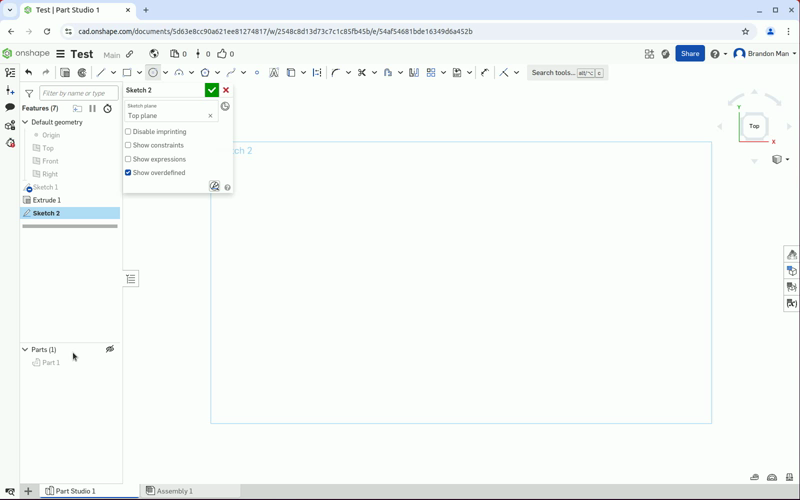
key_down(shift)
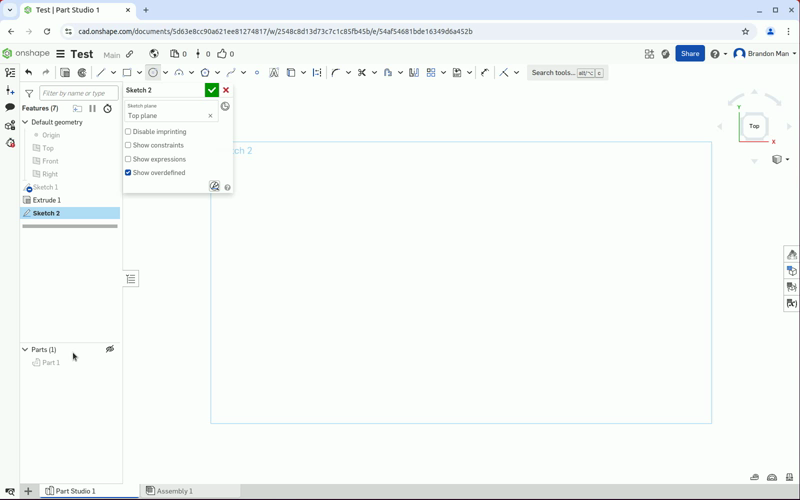
mouse_move(461, 254)
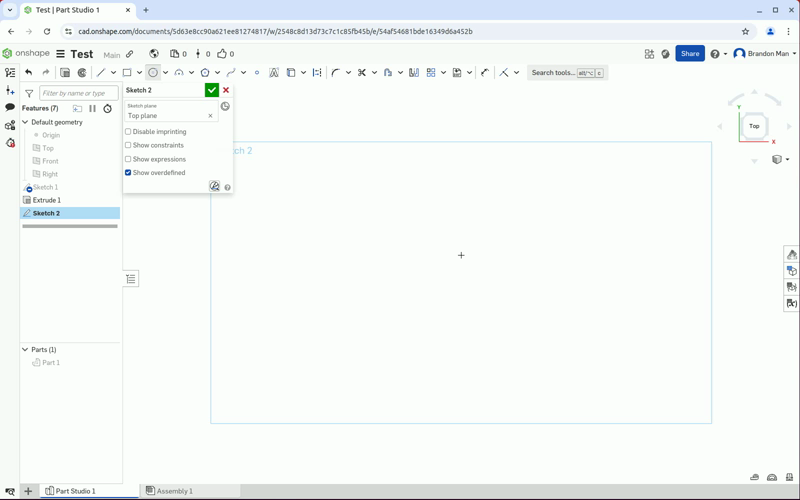
click(461, 254)
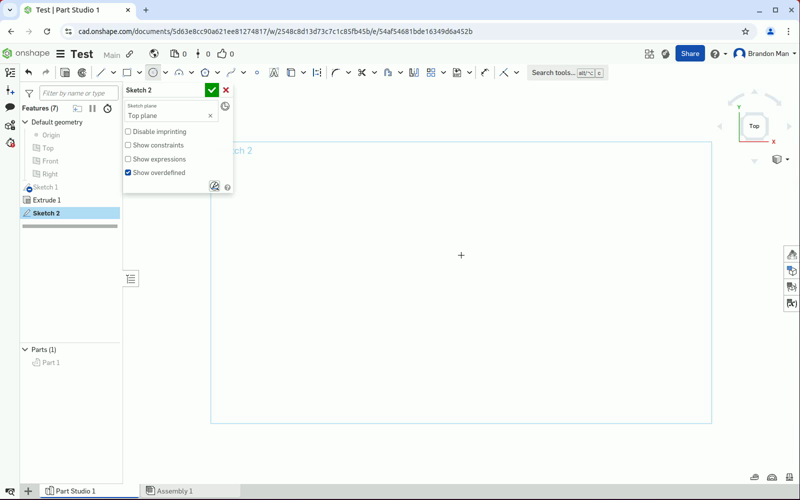
key_up(shift)
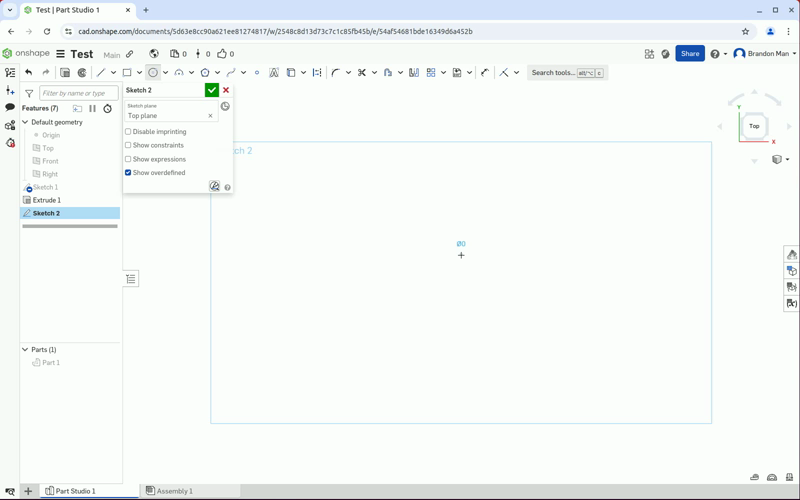
mouse_move(476, 254)
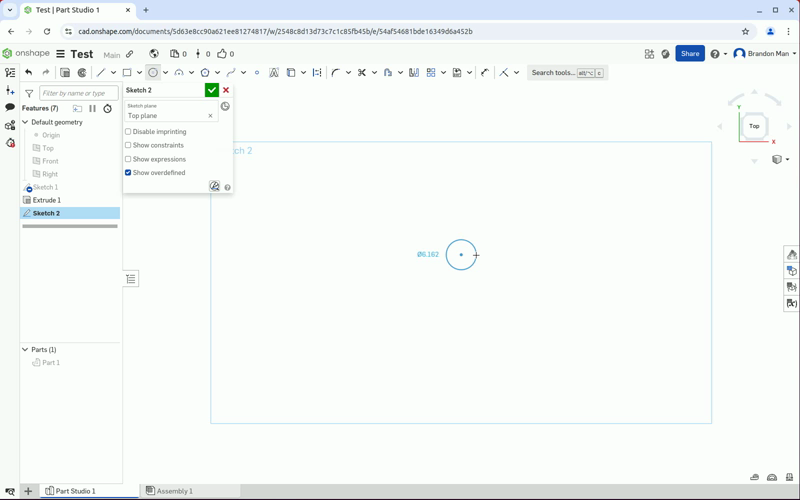
click(476, 254)
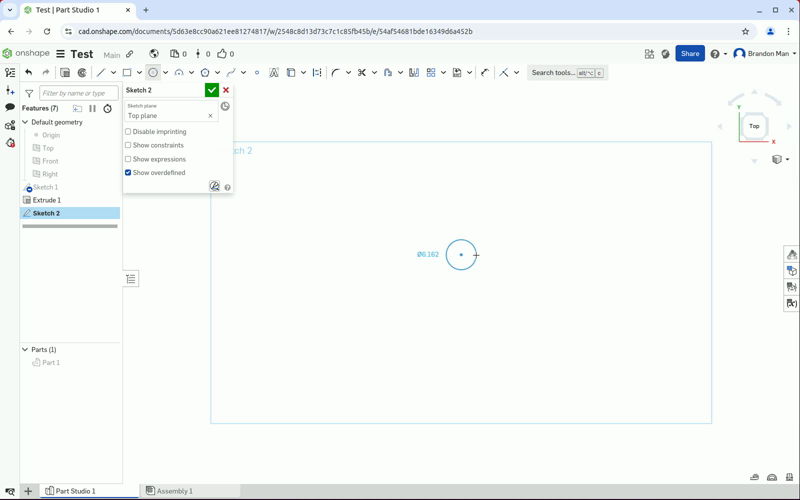
key(esc)
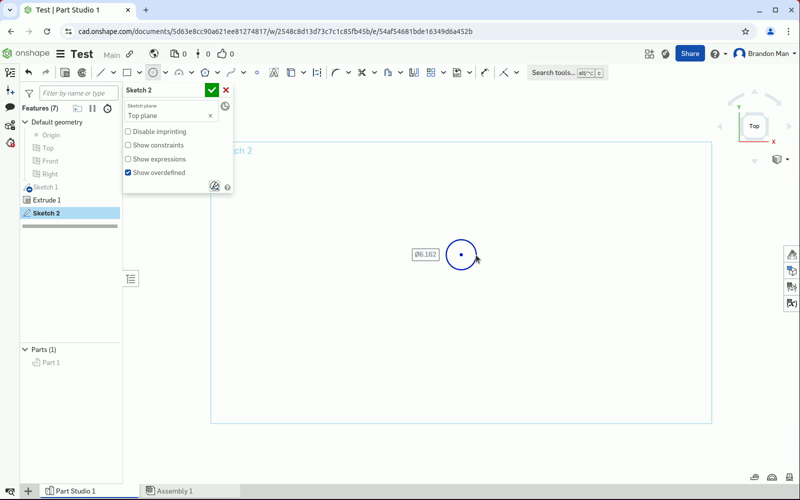
mouse_move(452, 257)
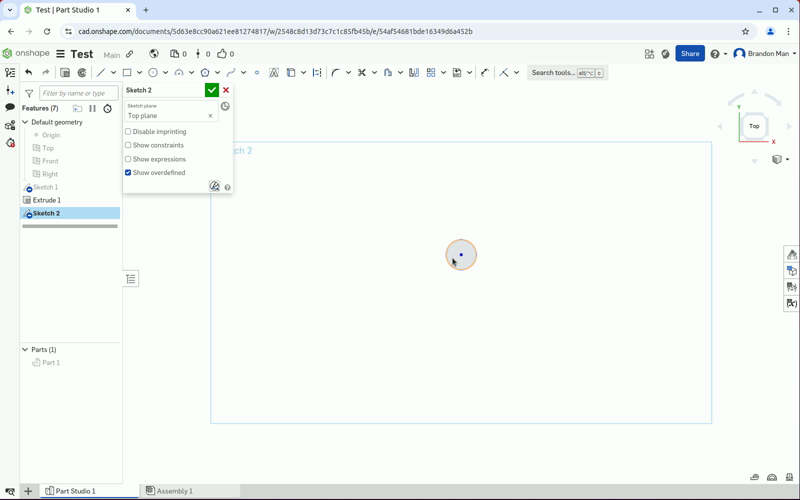
scroll(6)
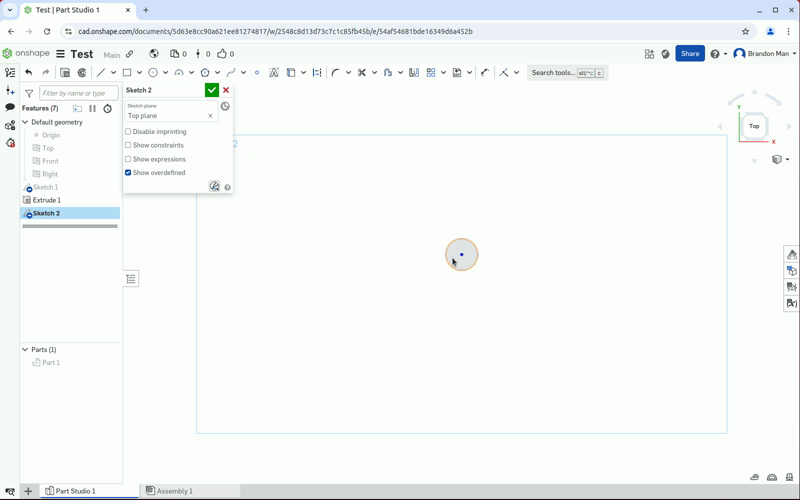
scroll(6)
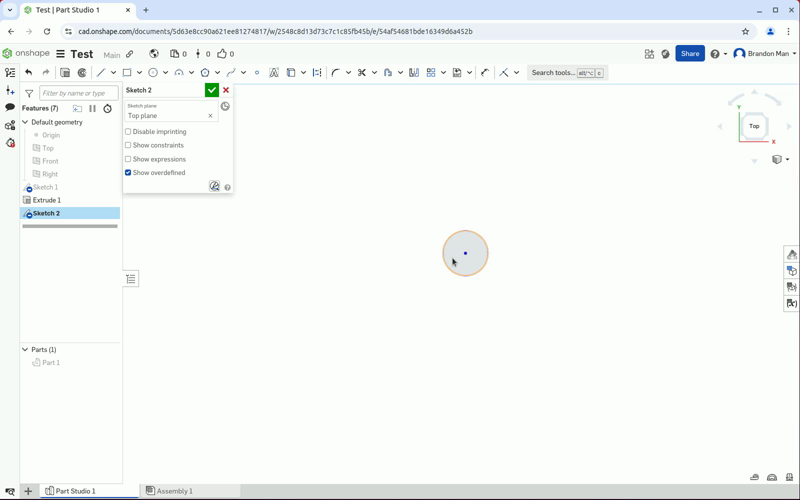
scroll(6)
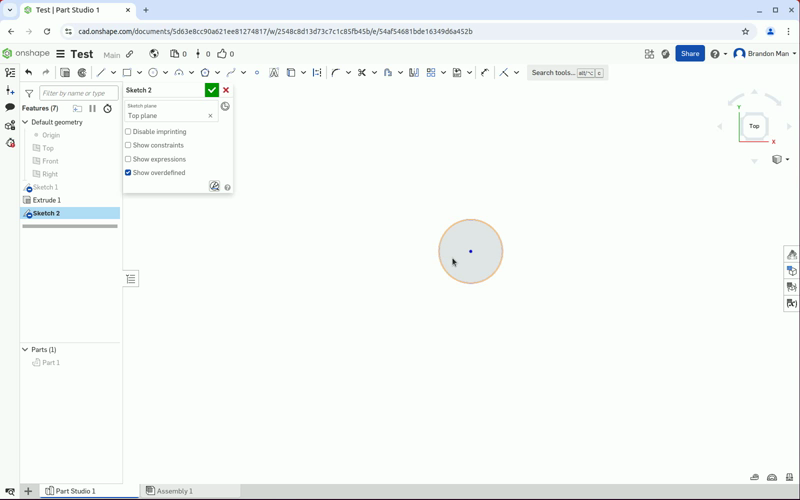
scroll(6)
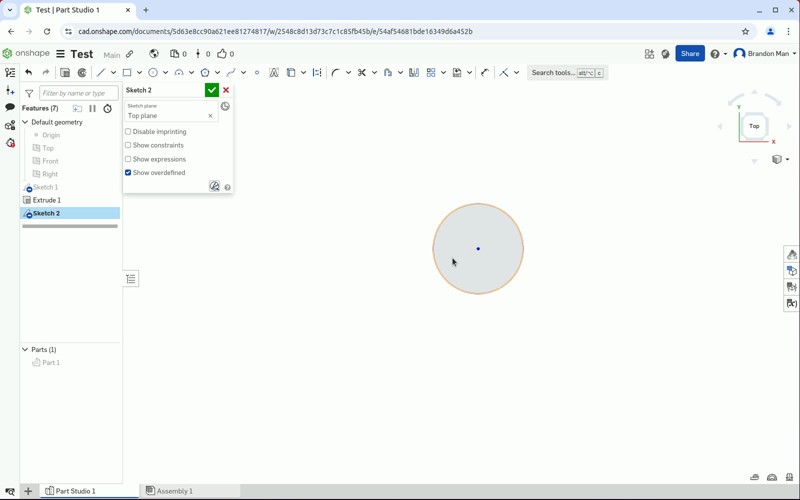
scroll(6)
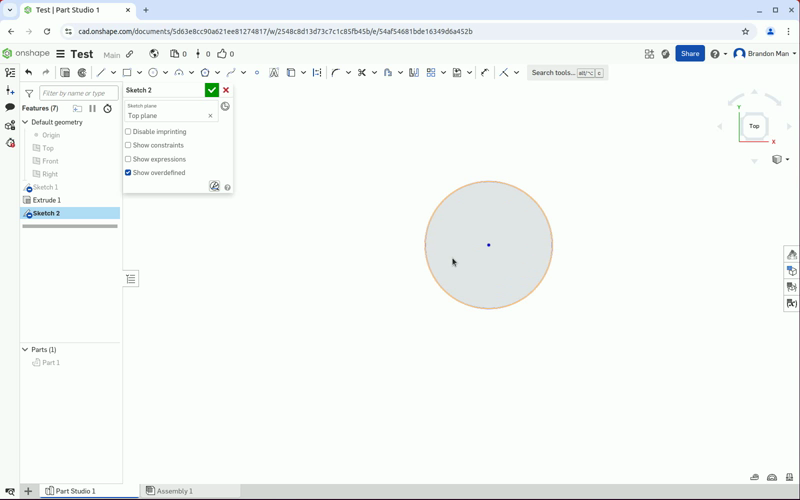
scroll(6)
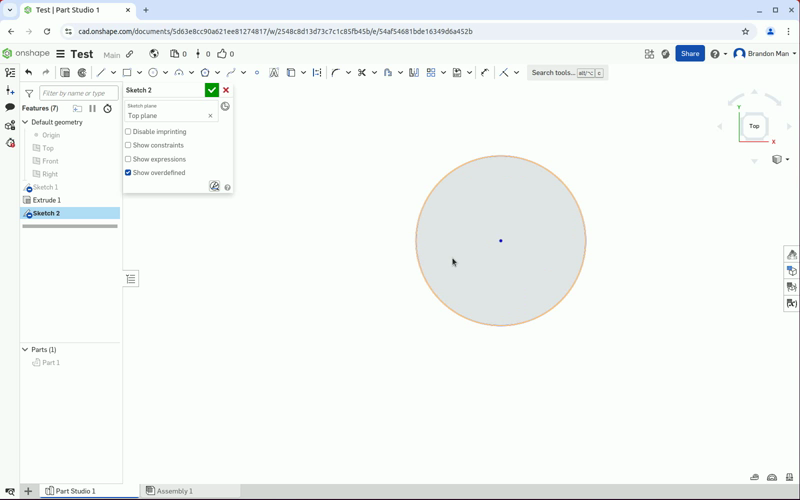
scroll(6)
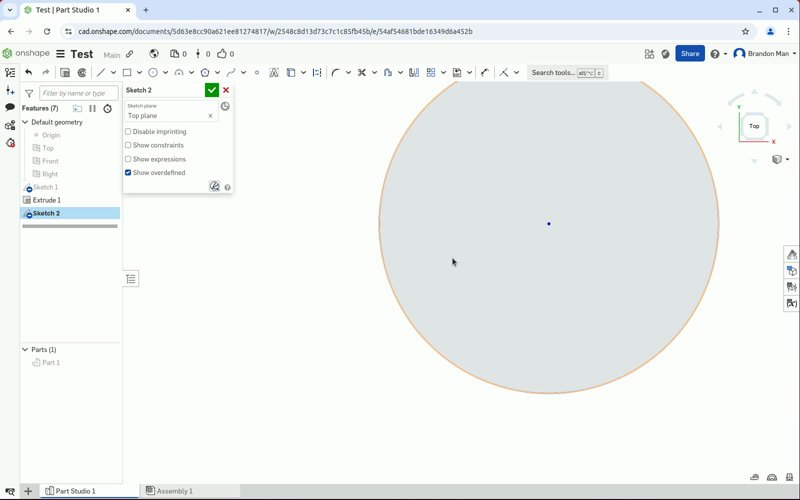
click(452, 257)
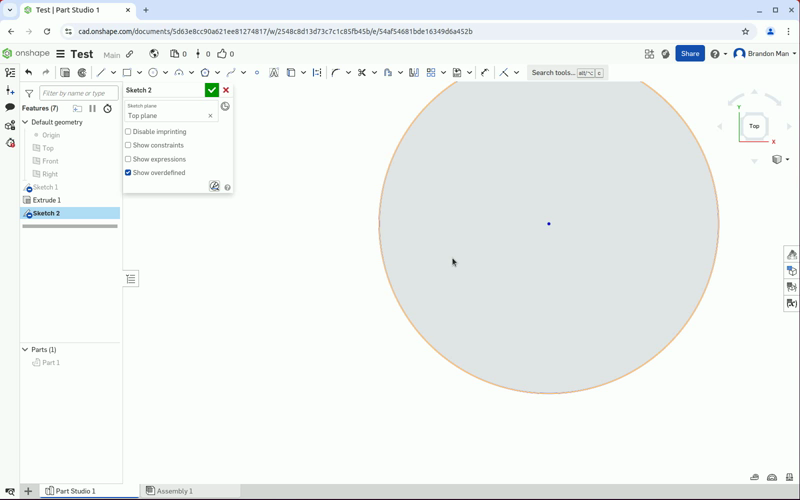
scroll(-6)
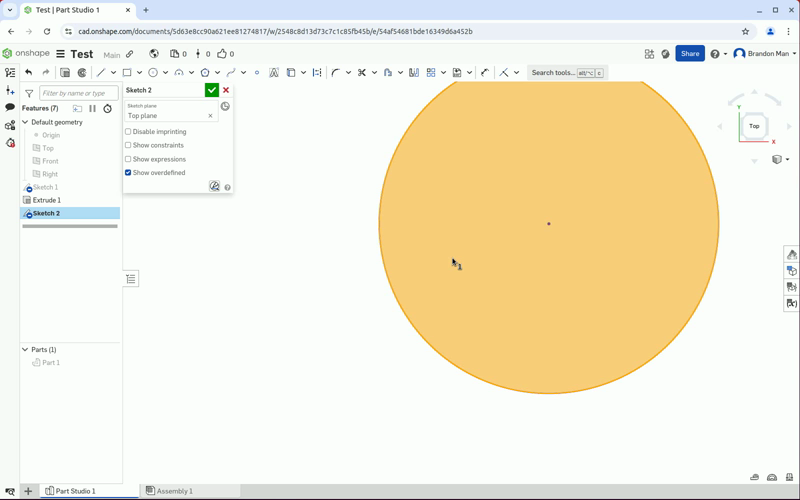
scroll(-6)
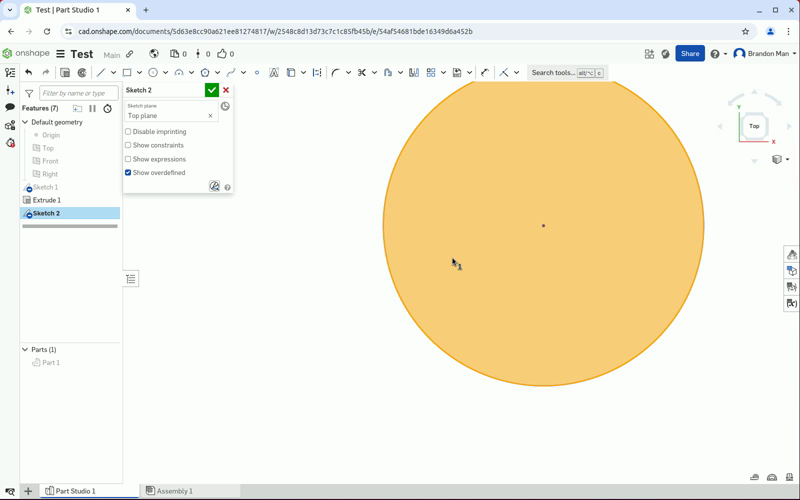
scroll(-6)
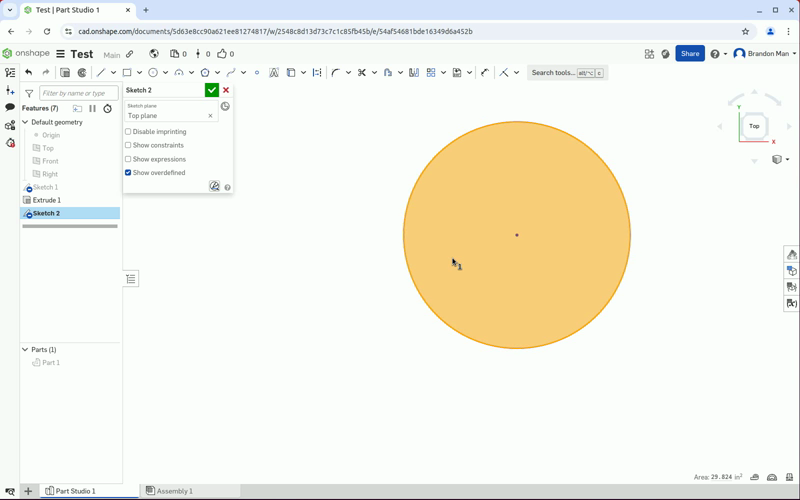
scroll(-6)
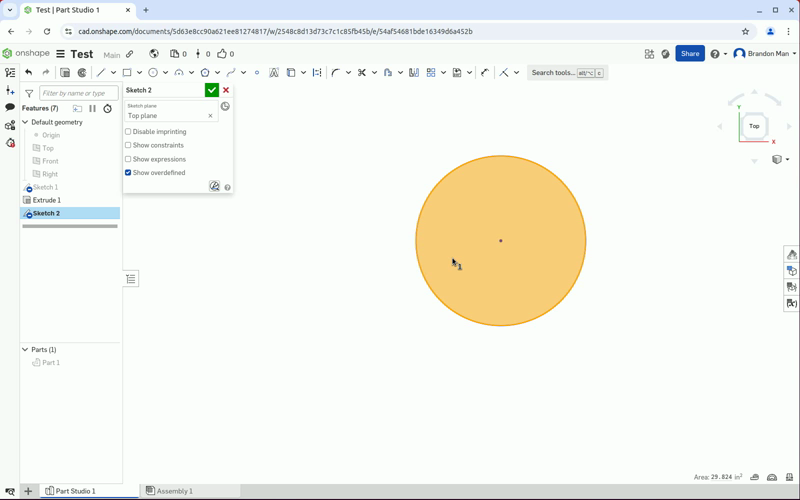
scroll(-6)
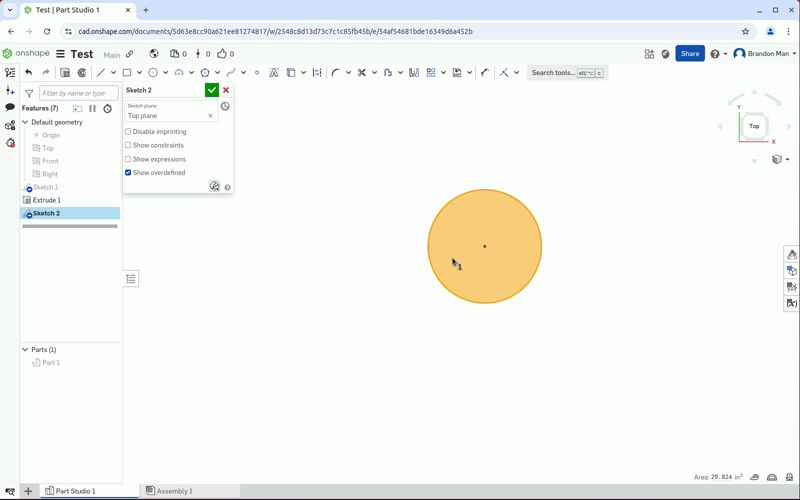
scroll(-6)
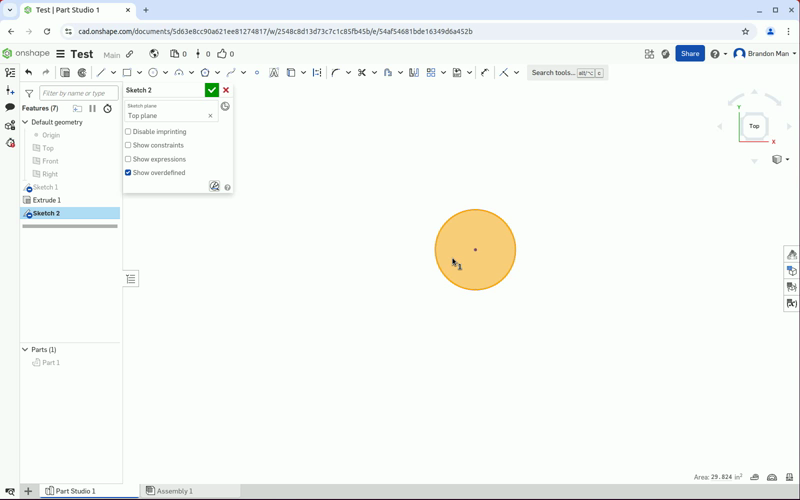
scroll(-6)
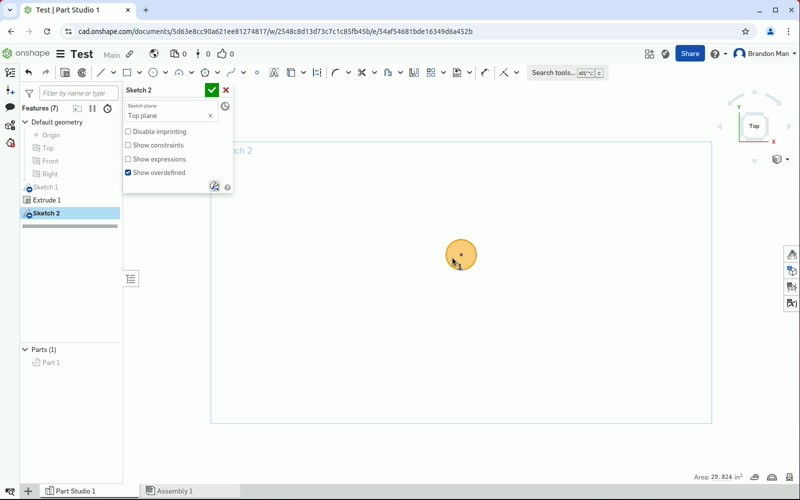
mouse_move(73, 352)
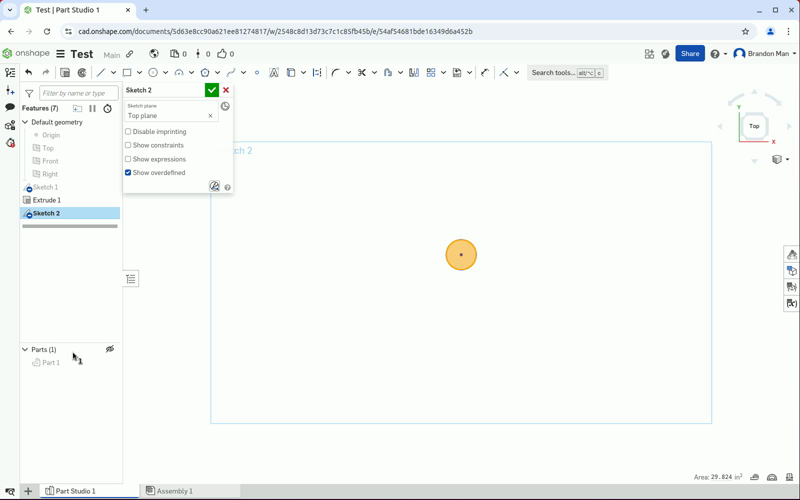
key(shift+y)
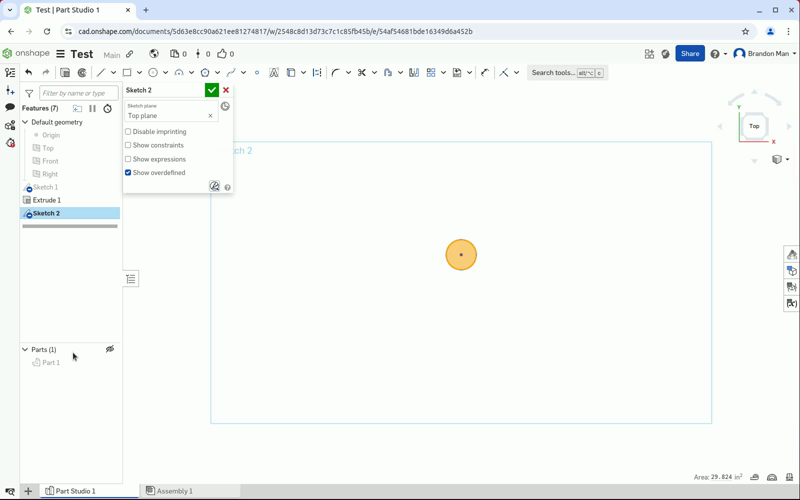
key(shift+e)
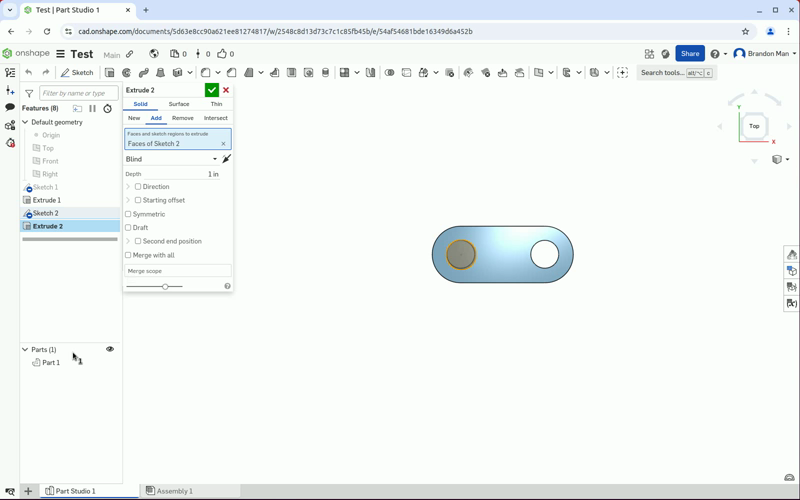
mouse_move(143, 106)
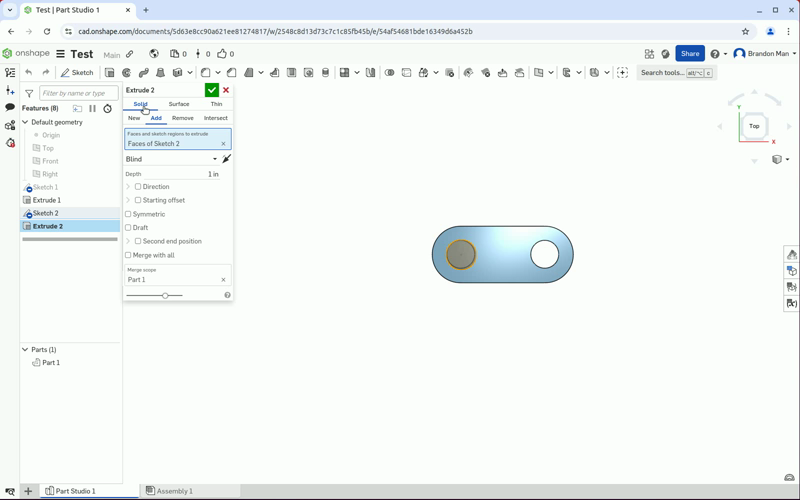
click(143, 106)
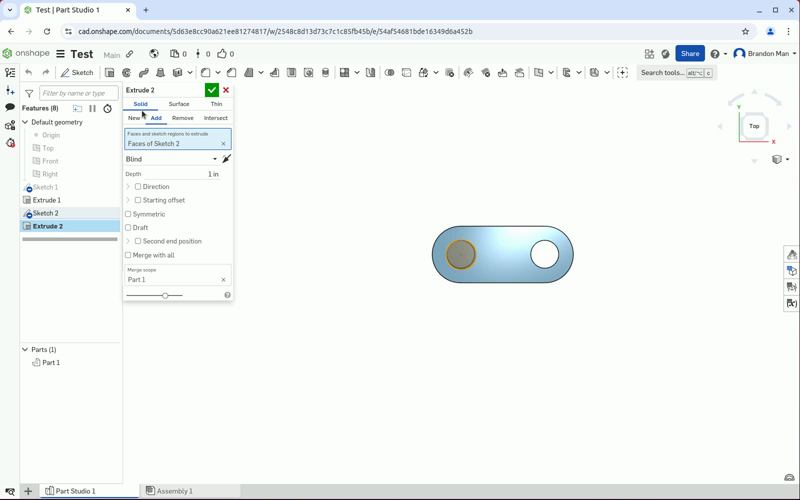
mouse_move(137, 120)
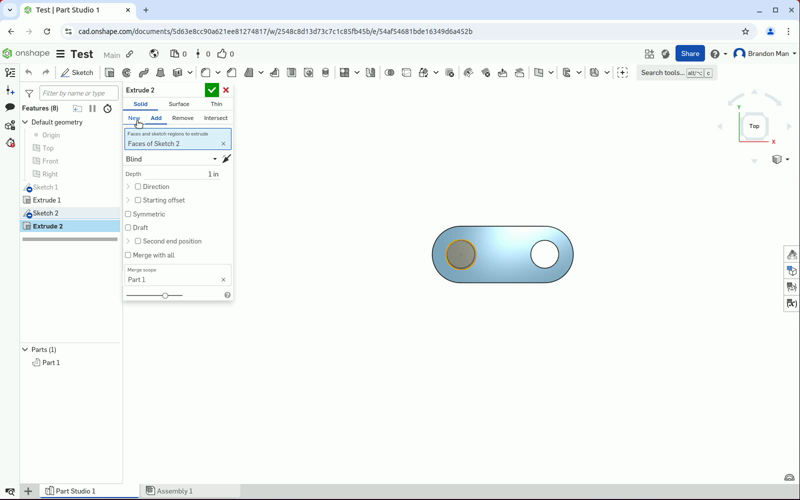
click(137, 120)
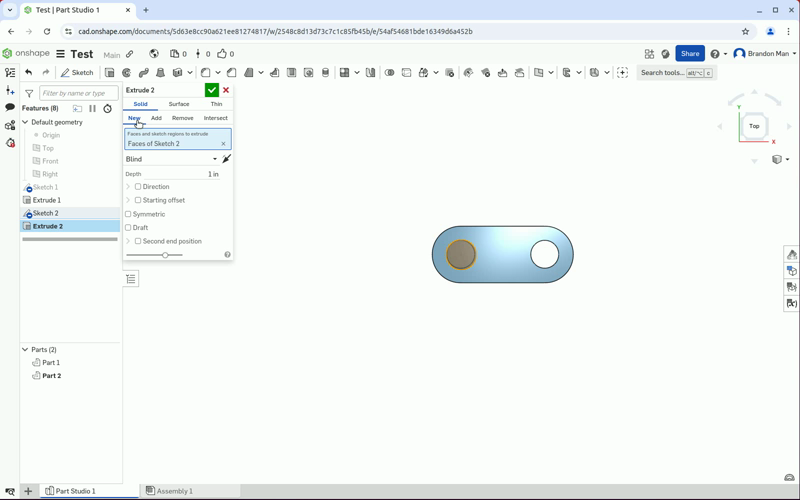
key(tab, 4)
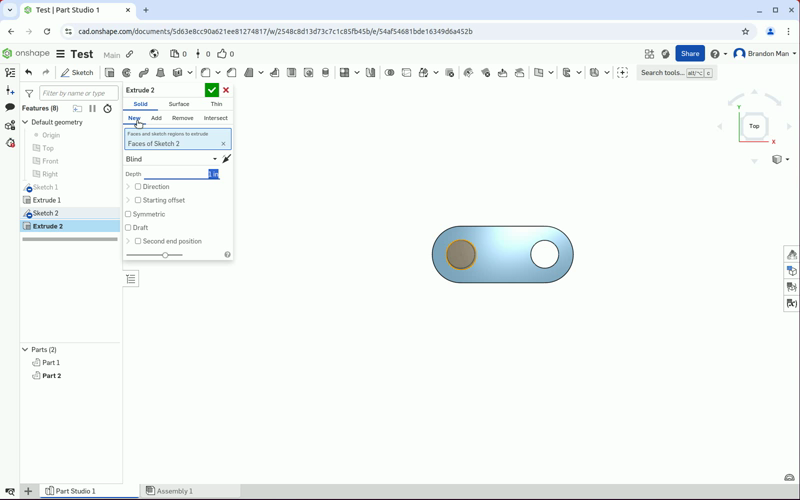
text(8.666)
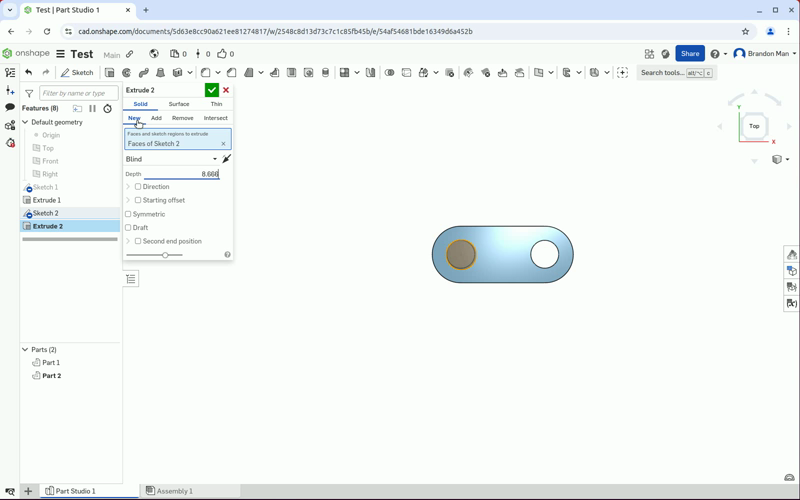
key(enter)
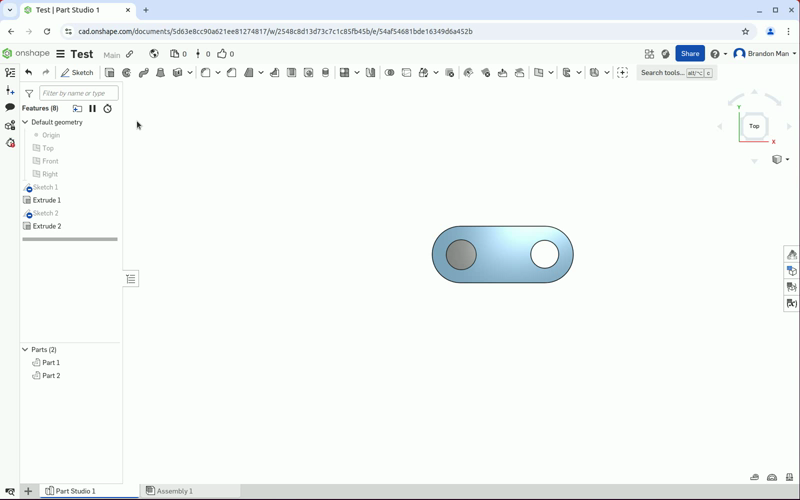
key(shift+h)
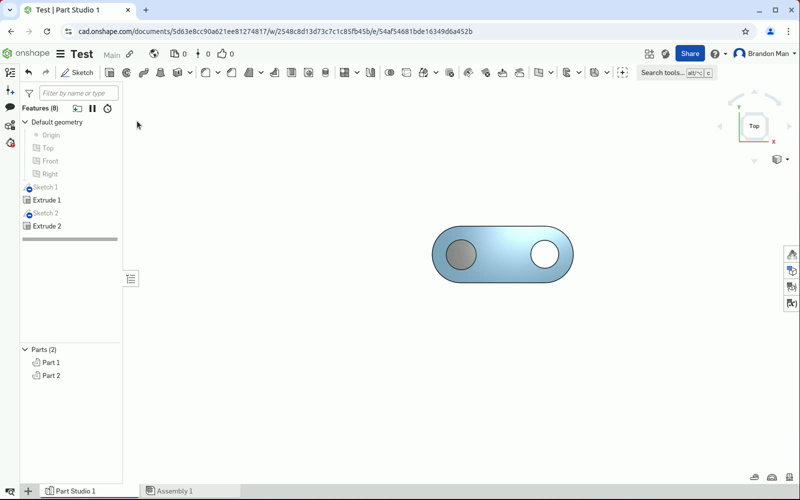
key(shift+h)
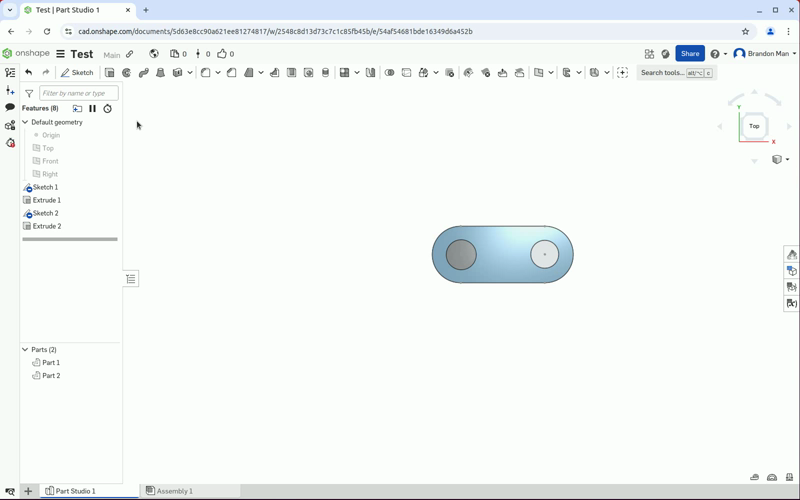
key(shift+7)
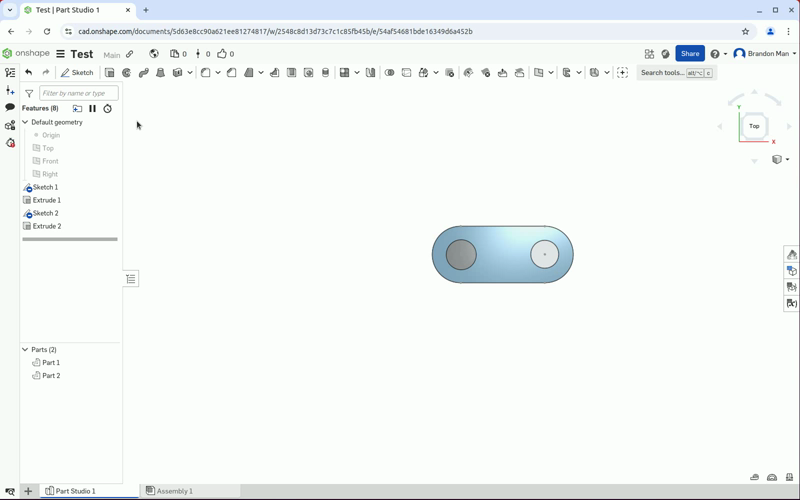
key(up, 3)
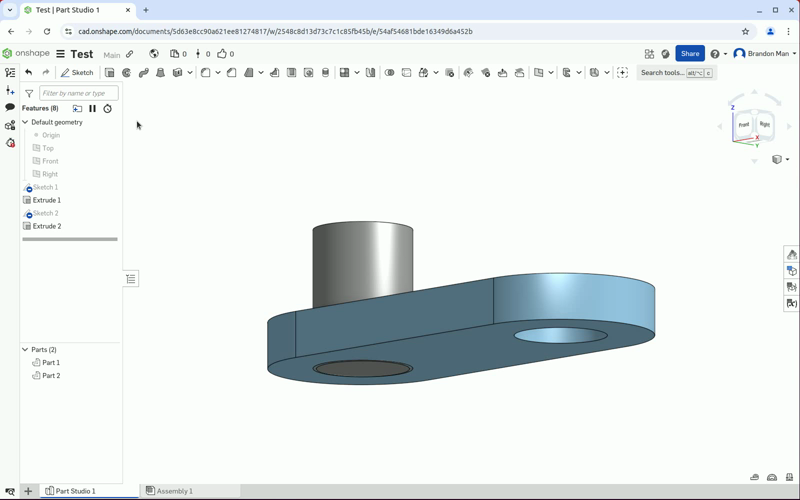
key(left, 3)
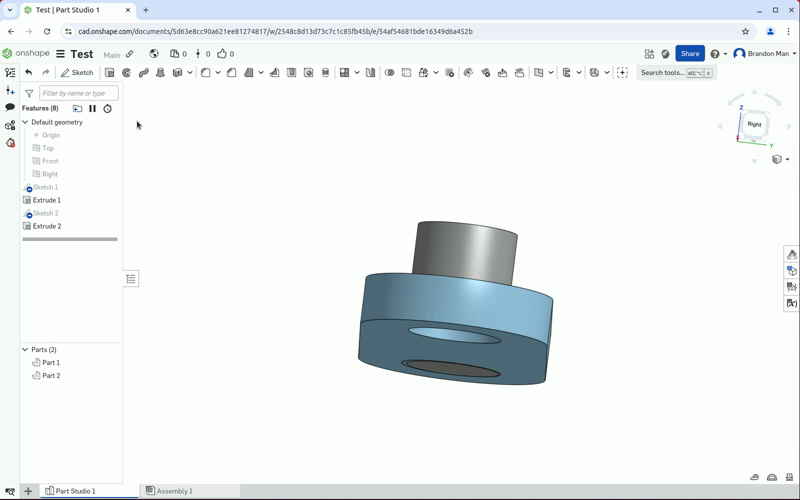
key(right, 3)
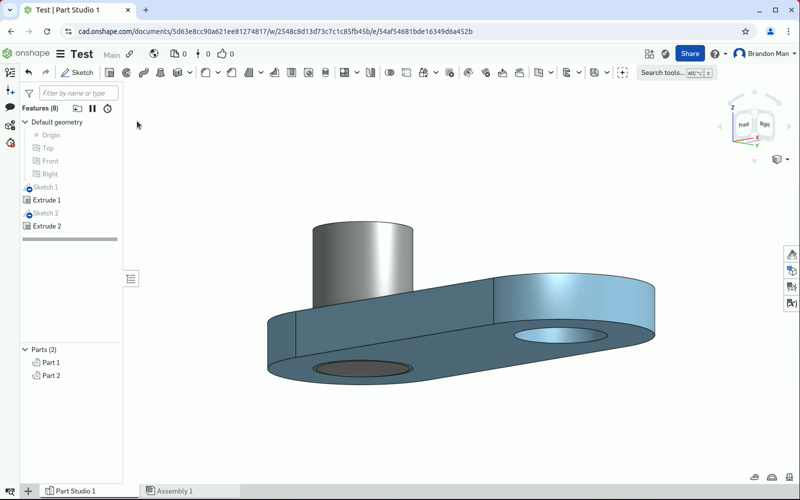
key(down, 3)
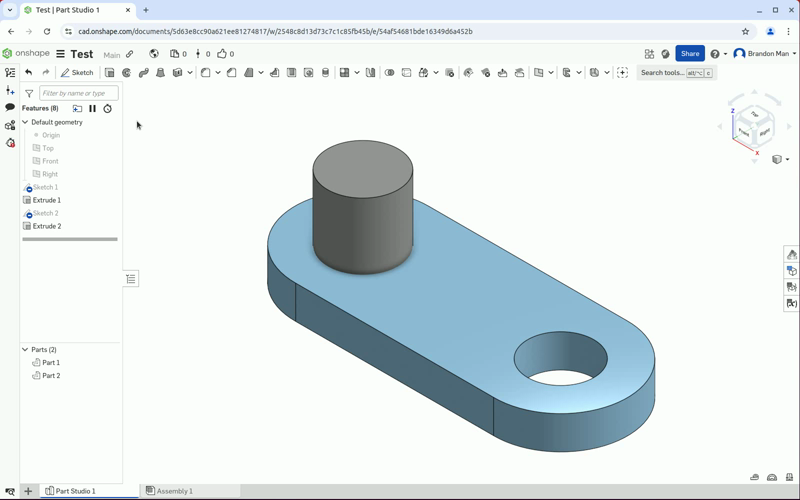
mouse_move(73, 189)
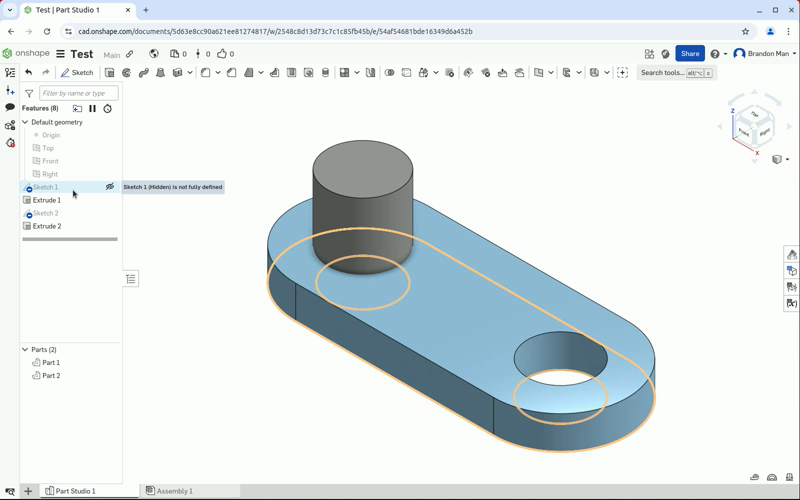
click(73, 189)